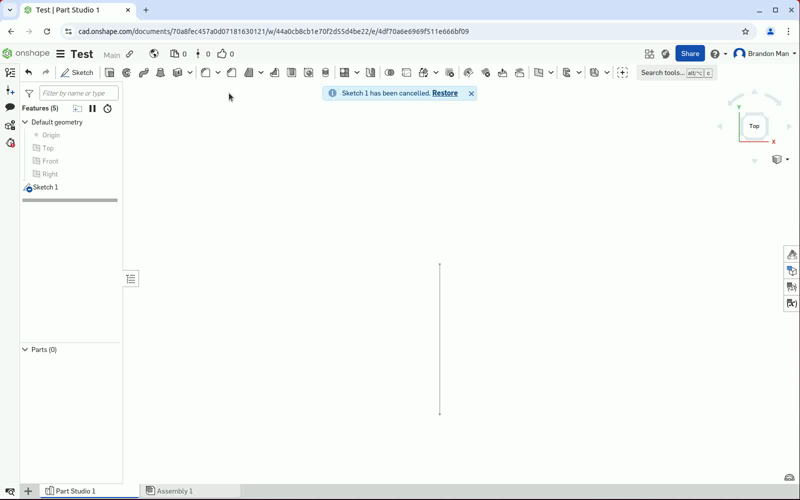
key(shift+h)
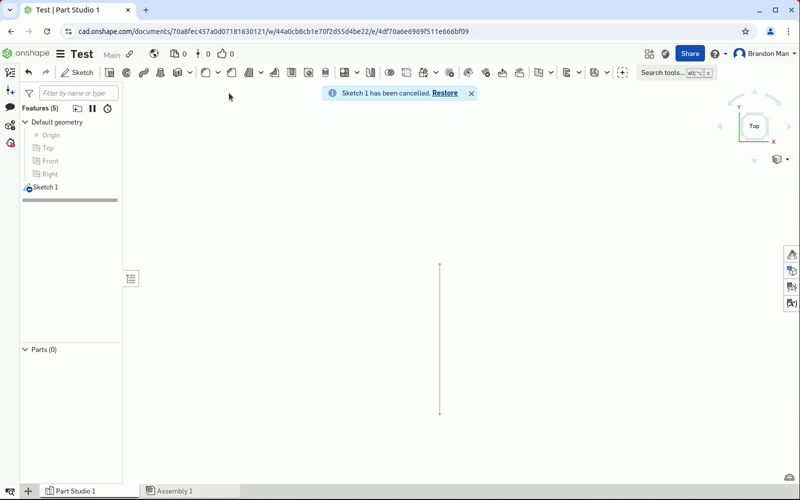
key(shift+s)
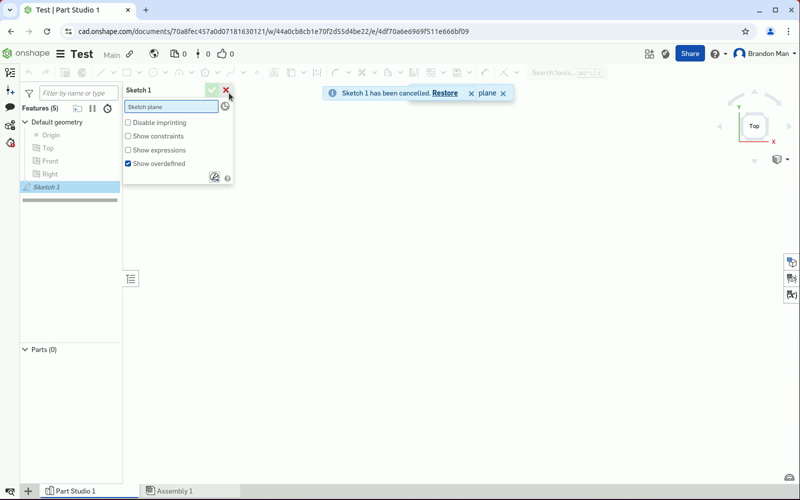
mouse_move(73, 150)
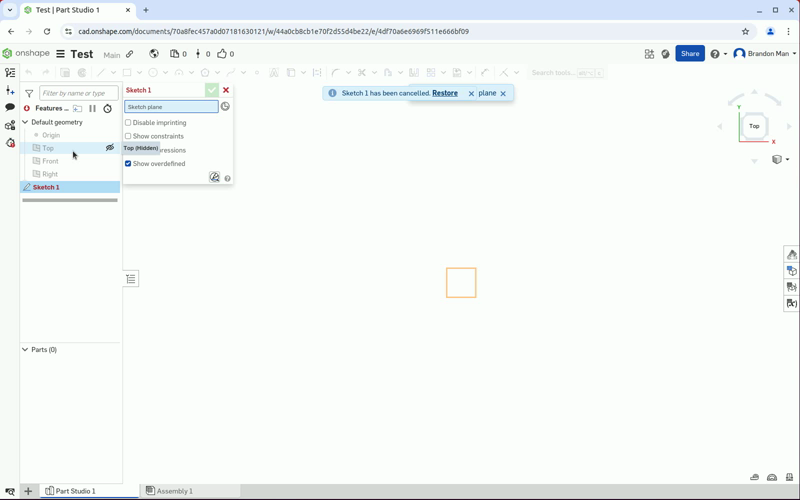
click(73, 150)
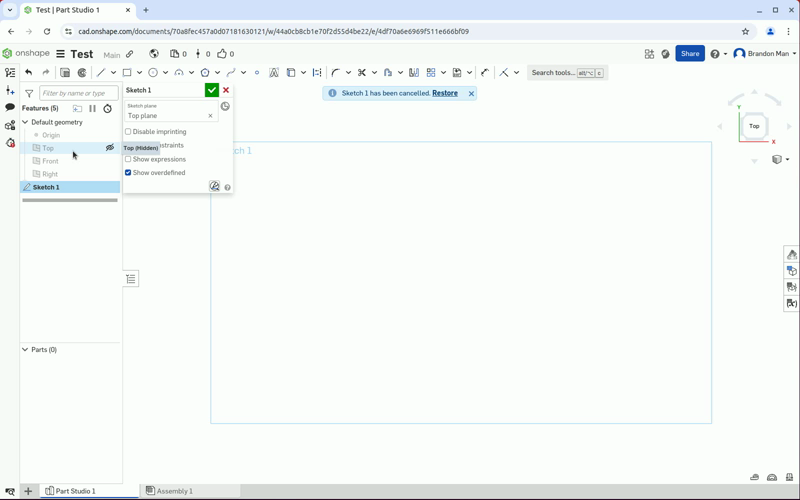
mouse_move(73, 352)
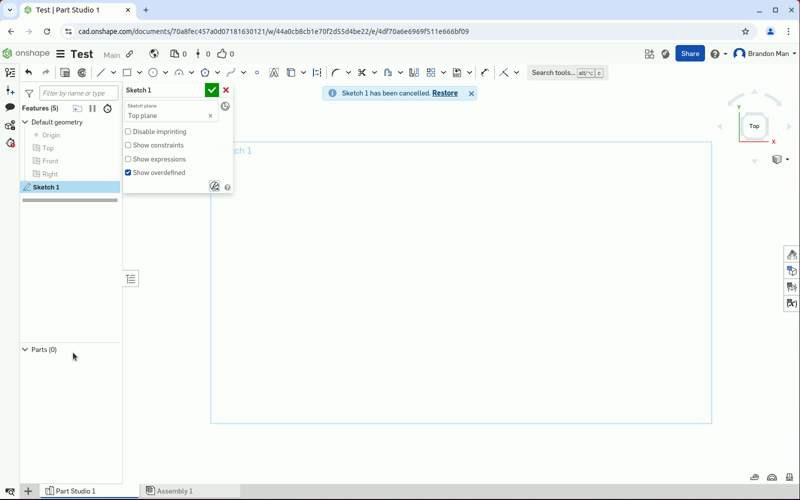
key(y)
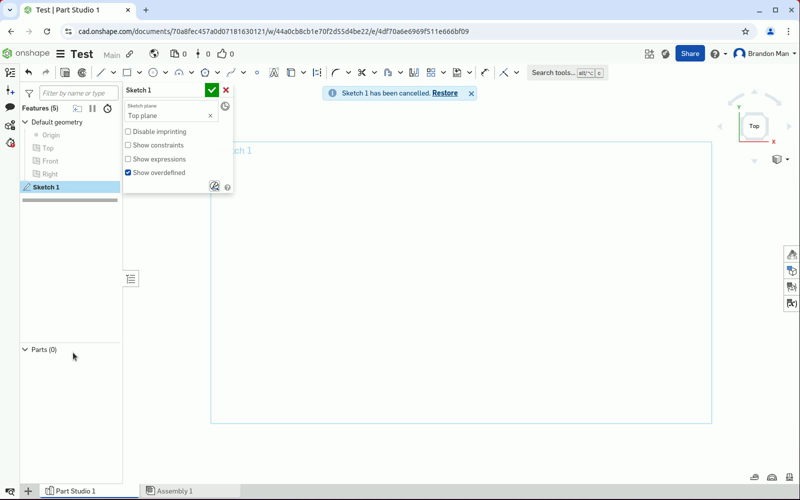
key(l)
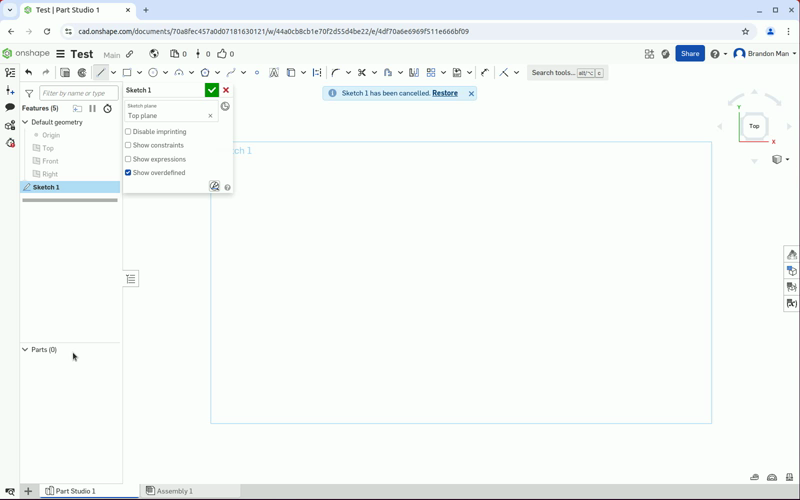
key_down(shift)
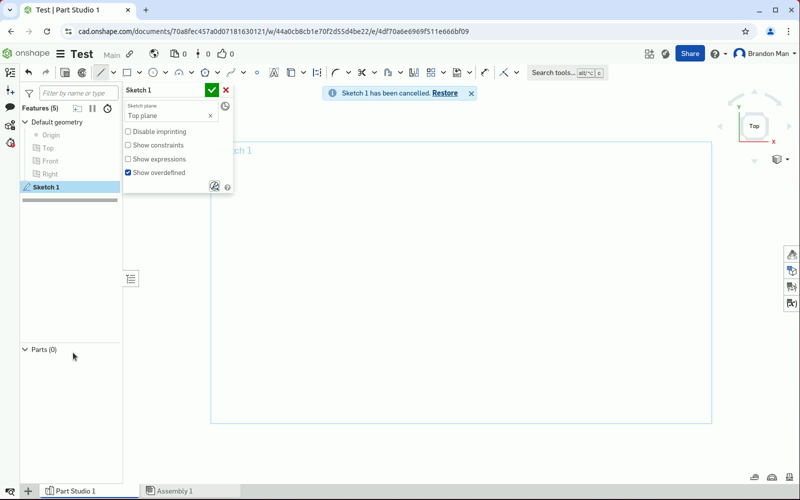
mouse_move(460, 282)
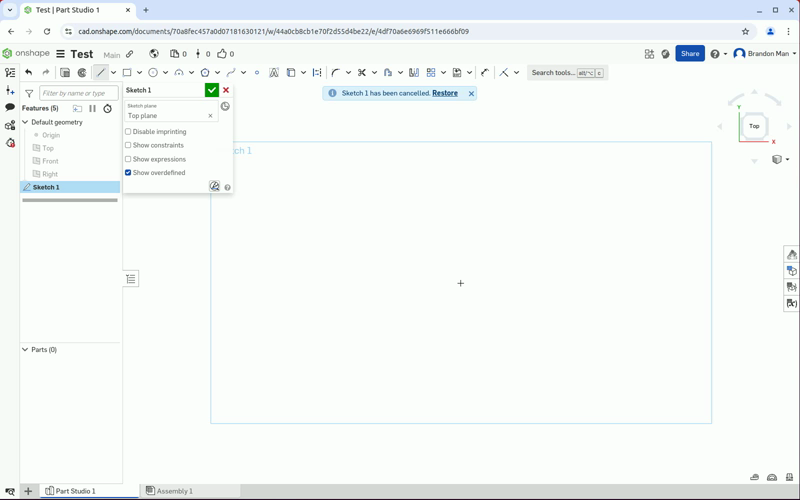
click(460, 282)
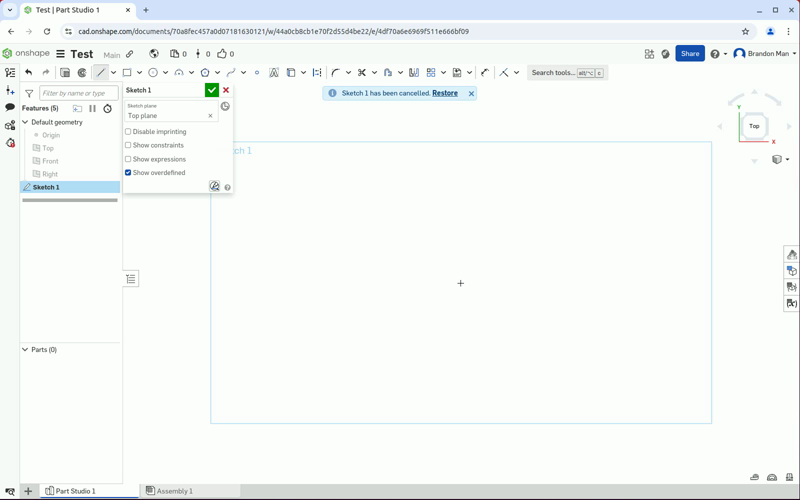
key_up(shift)
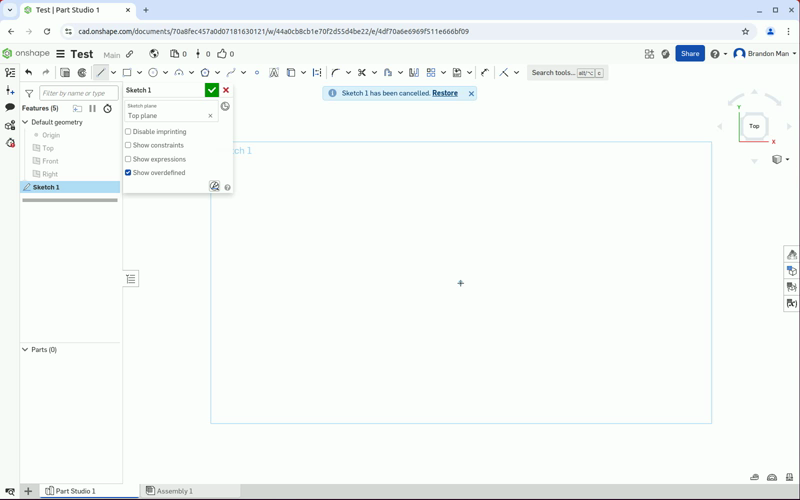
key_down(shift)
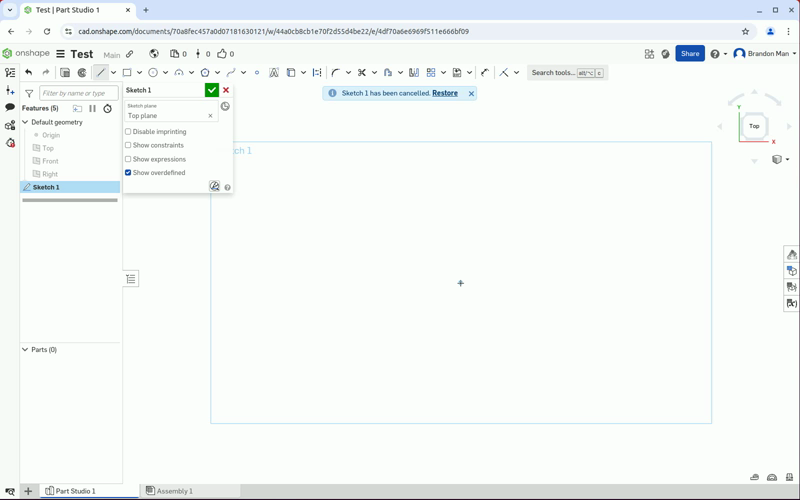
mouse_move(544, 282)
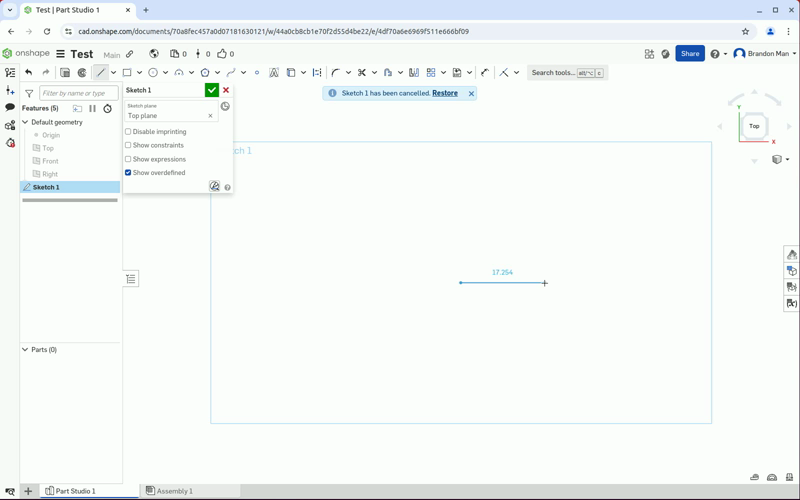
click(544, 282)
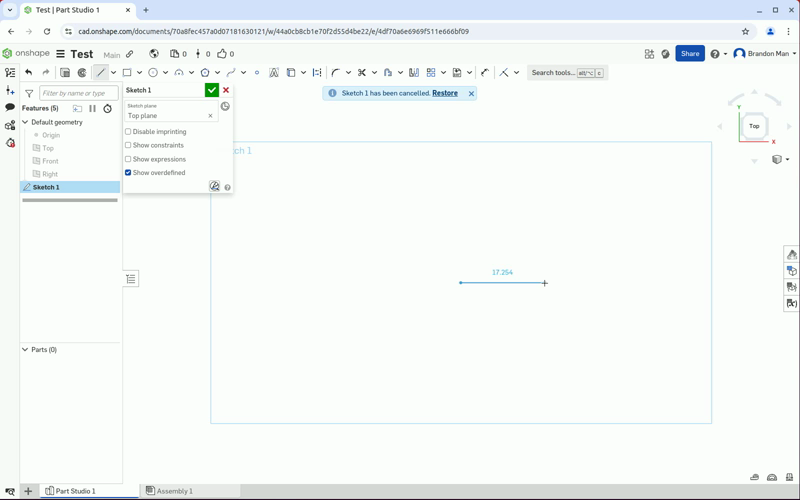
key_up(shift)
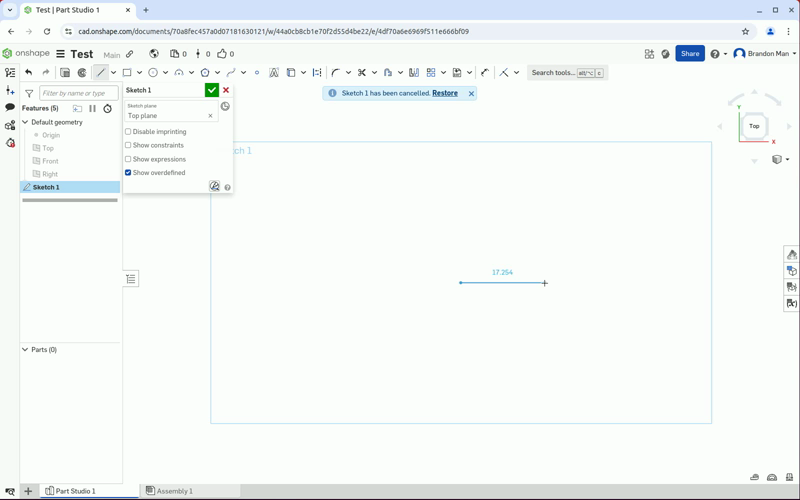
key(esc)
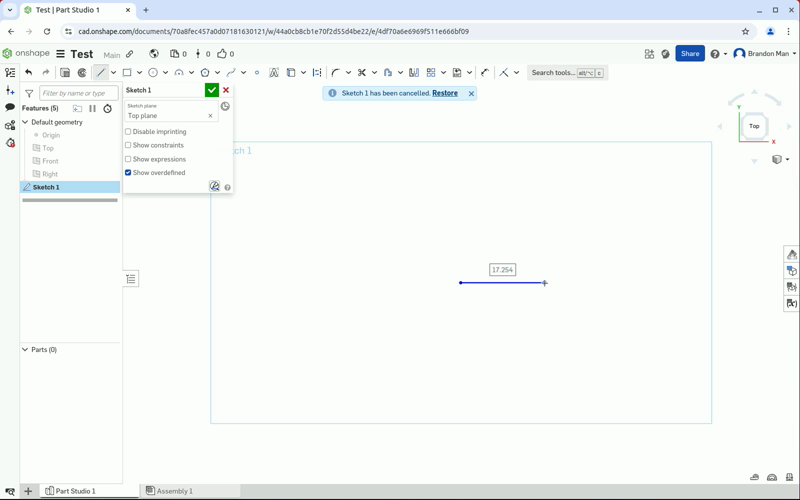
key(a)
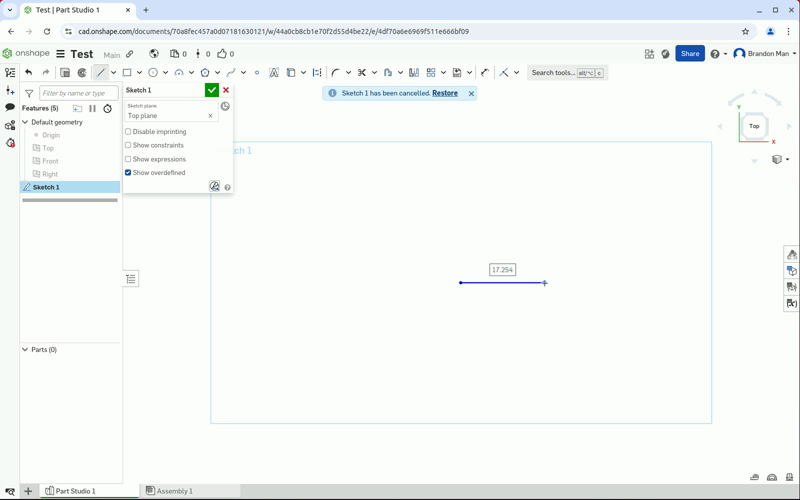
mouse_move(544, 282)
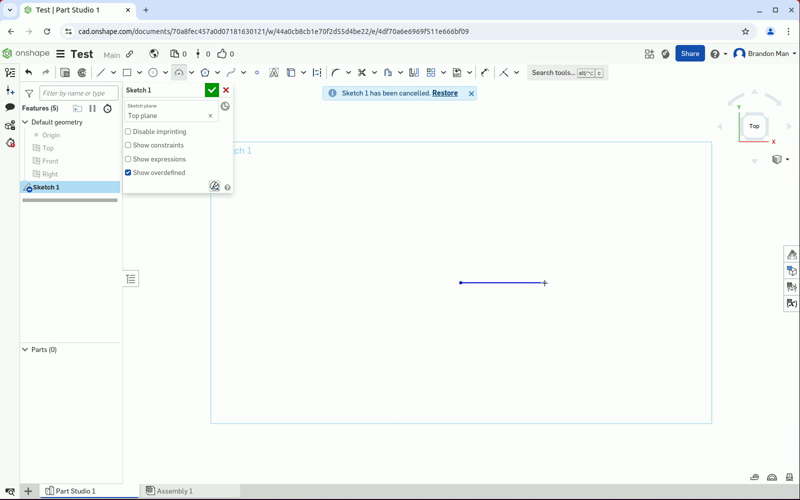
click(544, 282)
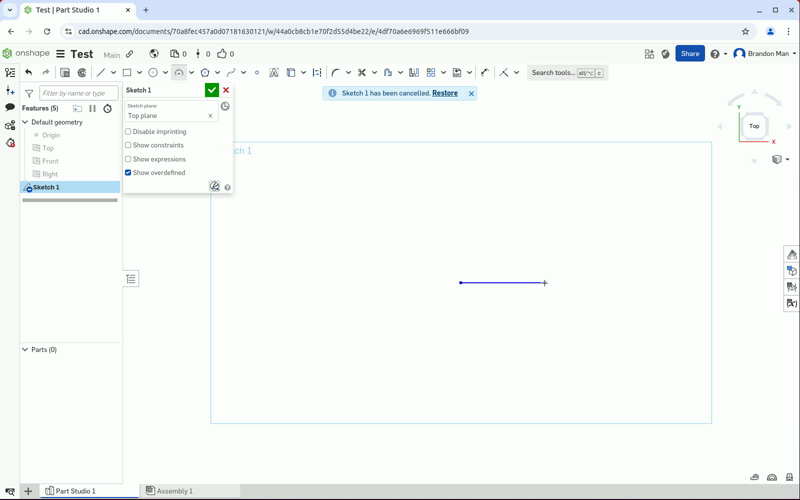
key_down(shift)
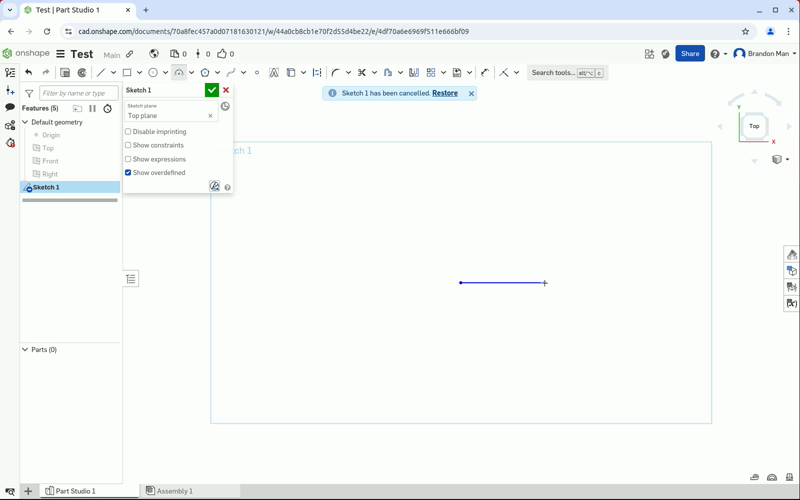
mouse_move(544, 226)
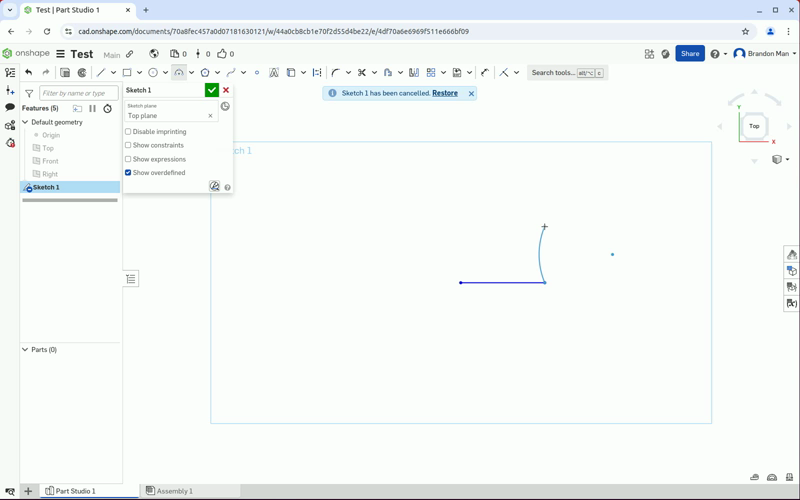
click(544, 226)
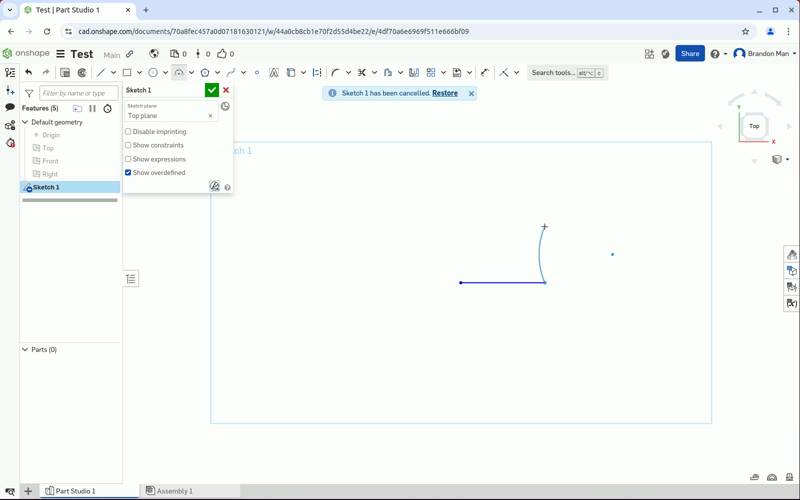
mouse_move(573, 254)
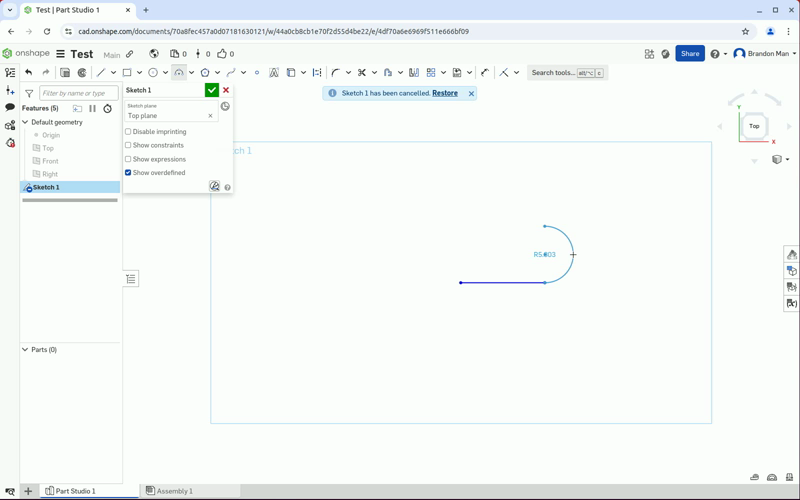
click(573, 254)
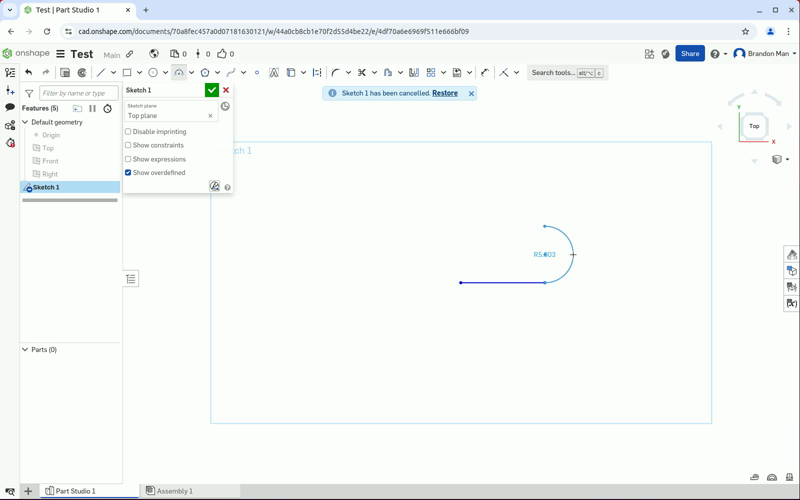
key_up(shift)
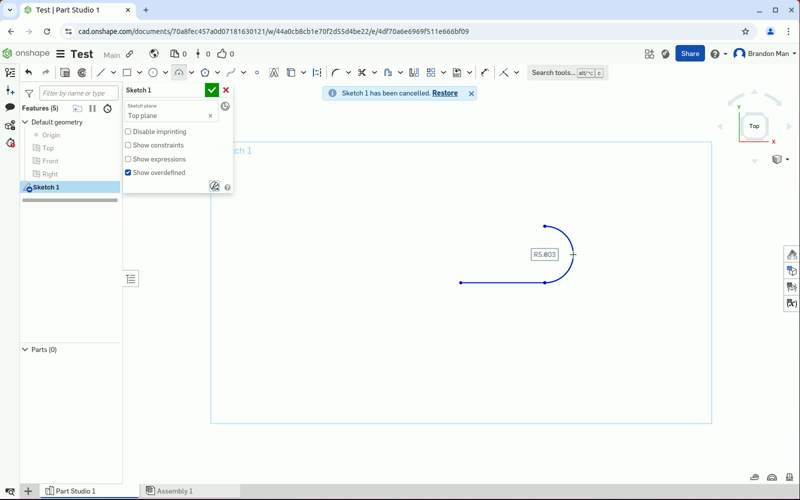
key(esc)
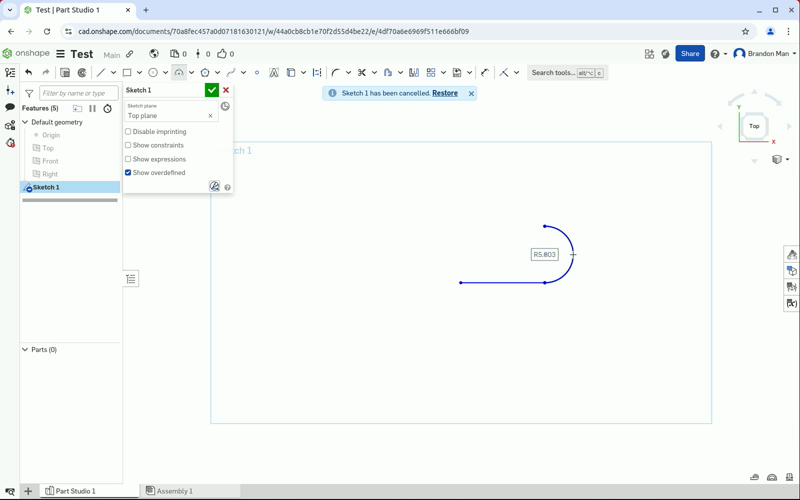
key(l)
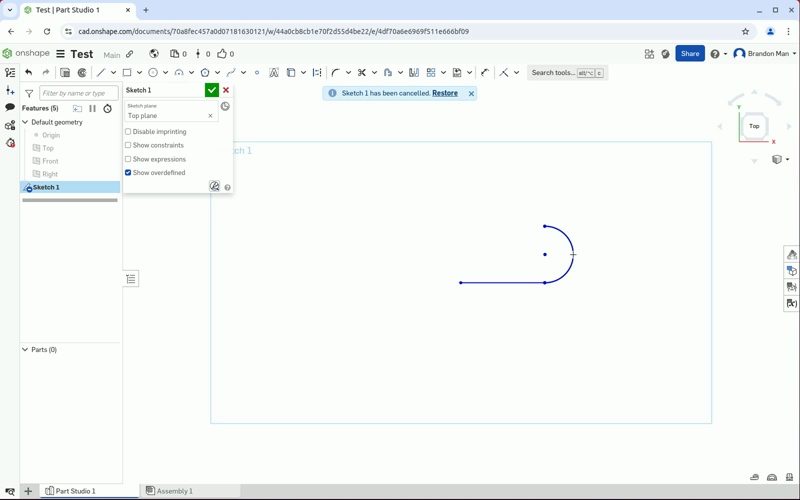
mouse_move(544, 226)
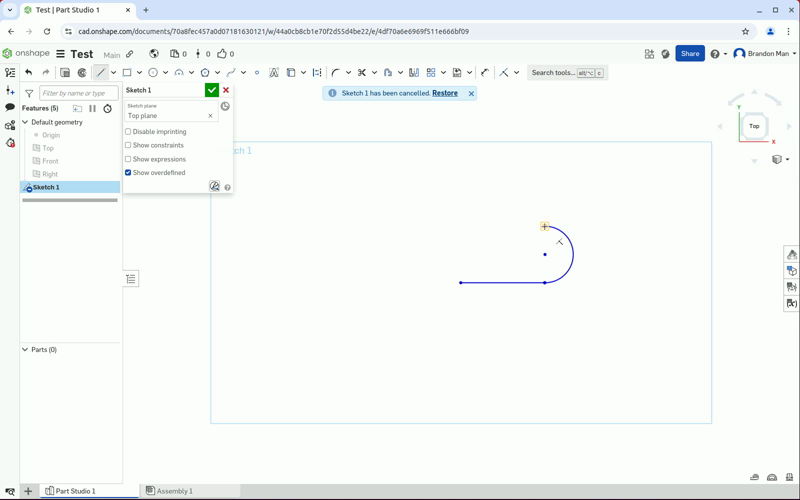
click(544, 226)
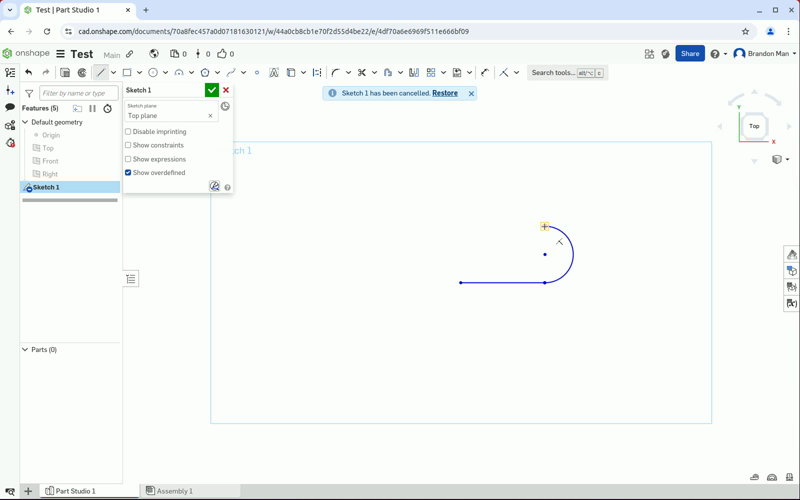
key_down(shift)
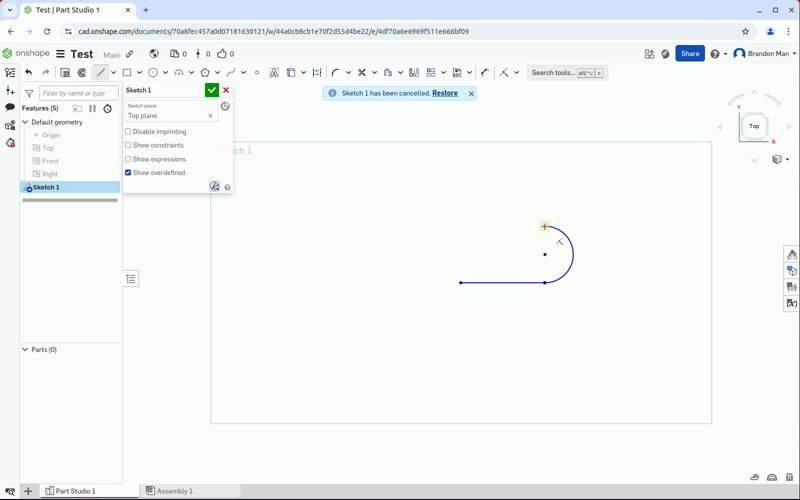
mouse_move(460, 226)
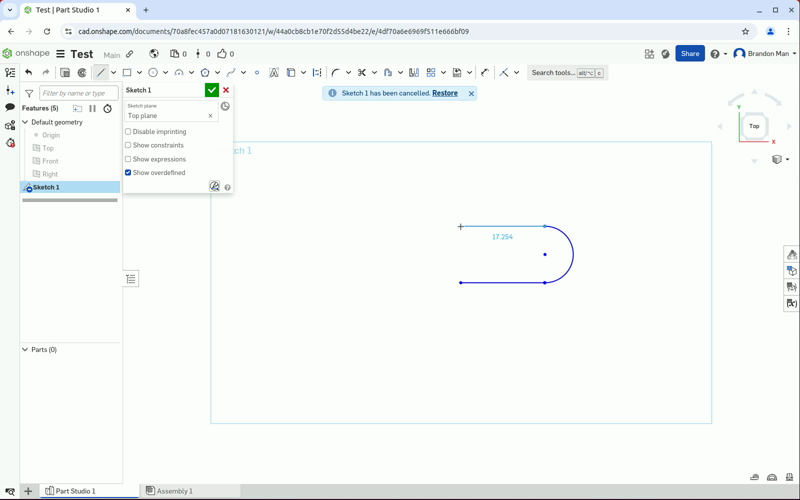
click(460, 226)
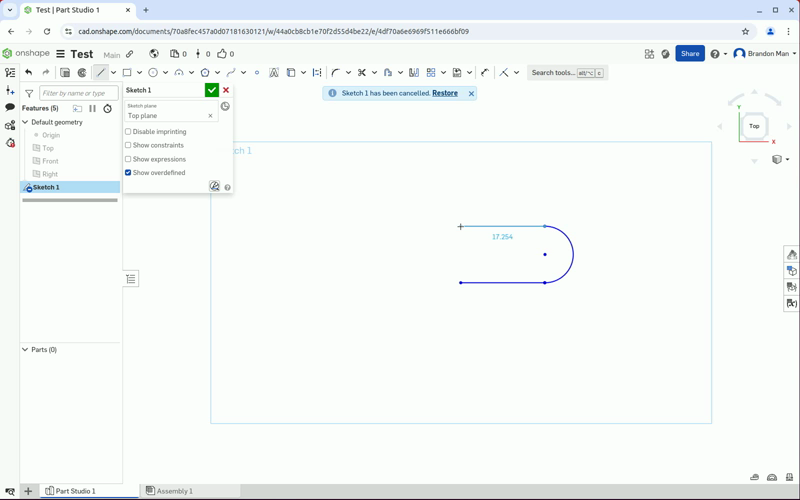
key_up(shift)
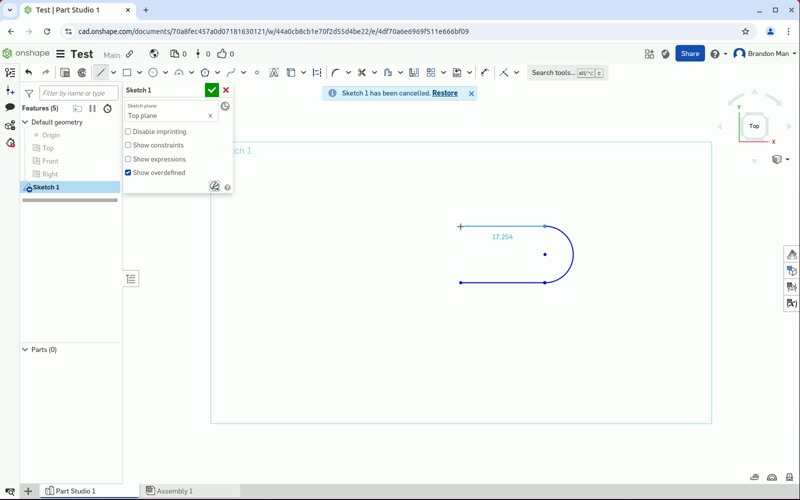
key(esc)
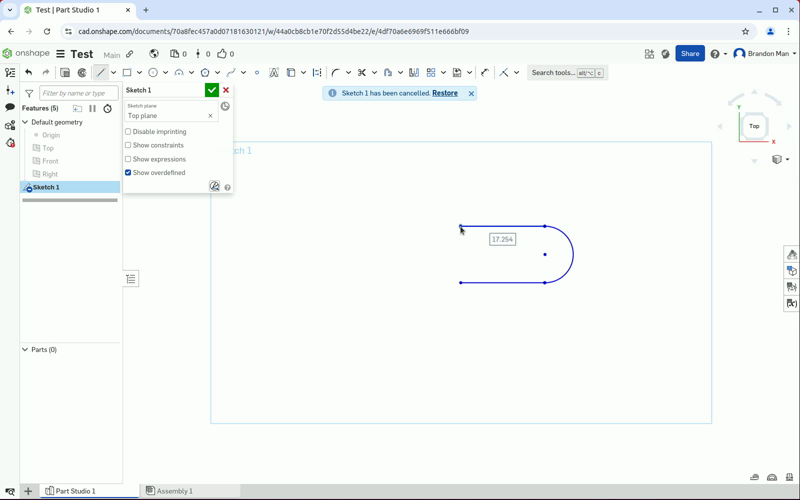
key(a)
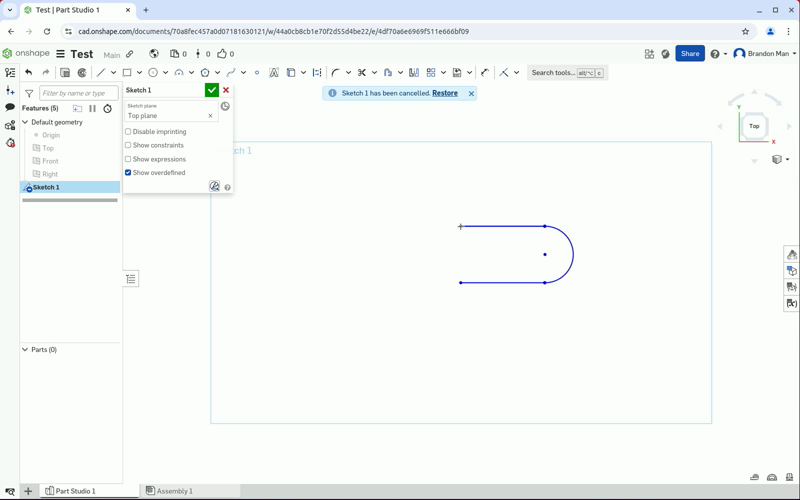
mouse_move(460, 226)
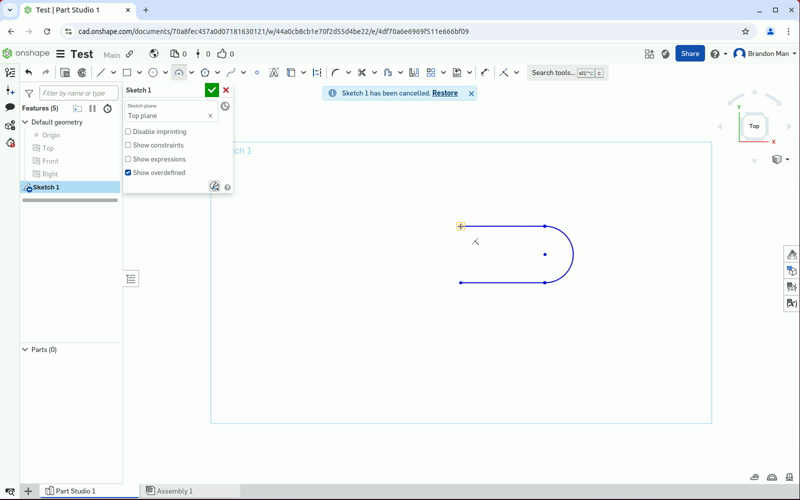
click(460, 226)
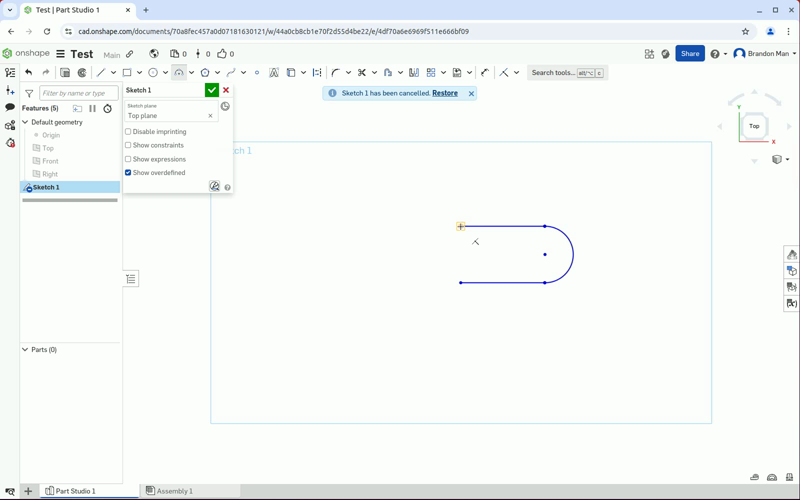
mouse_move(460, 282)
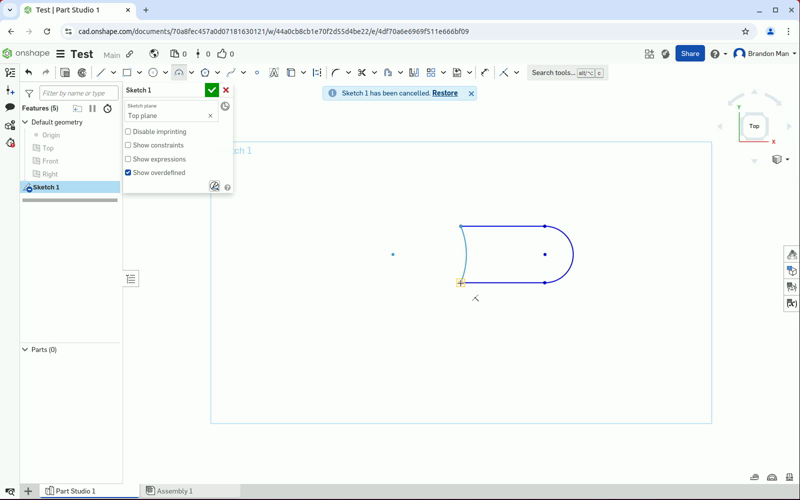
click(460, 282)
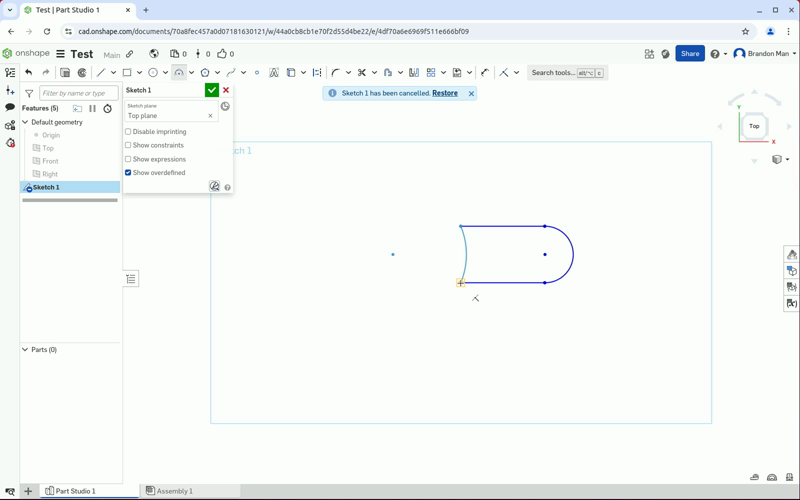
key_down(shift)
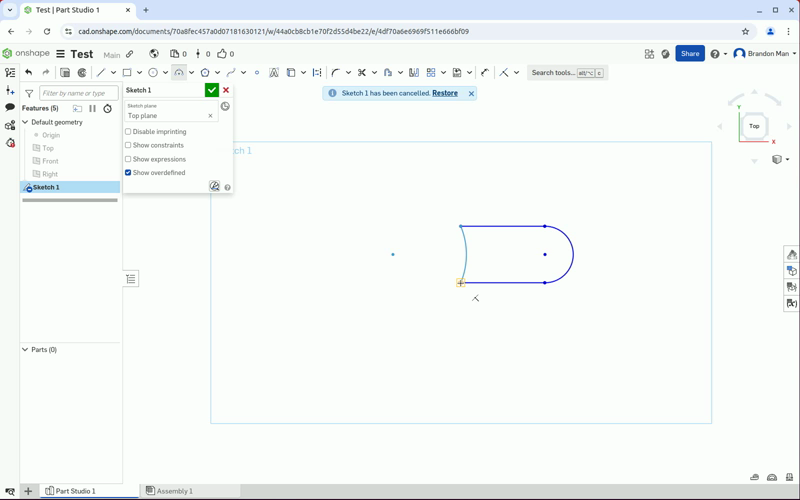
mouse_move(432, 254)
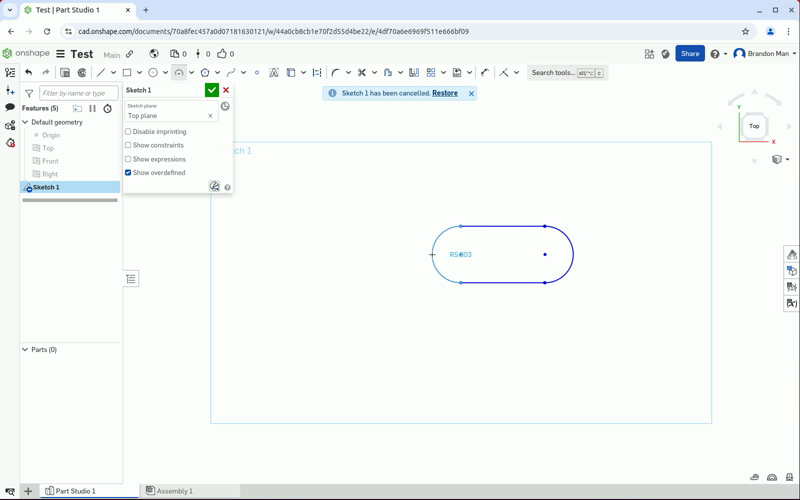
click(432, 254)
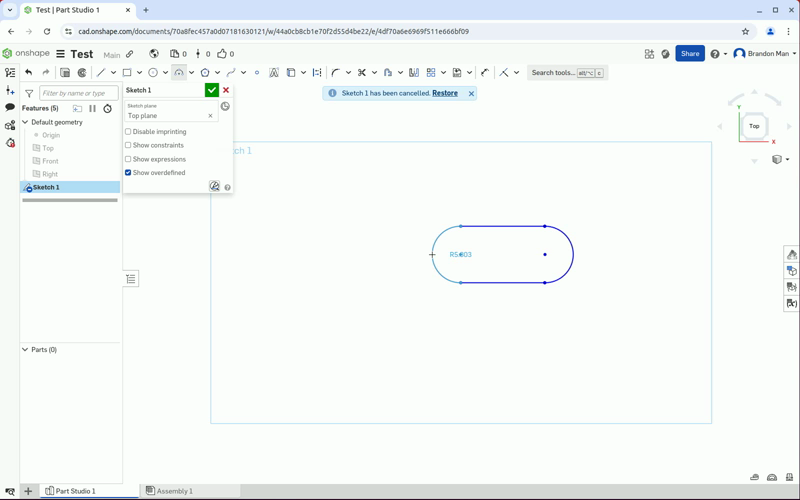
key_up(shift)
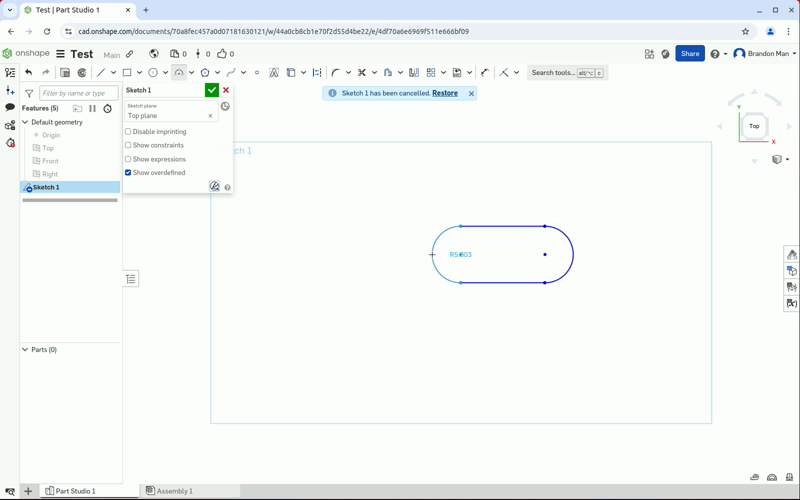
key(esc)
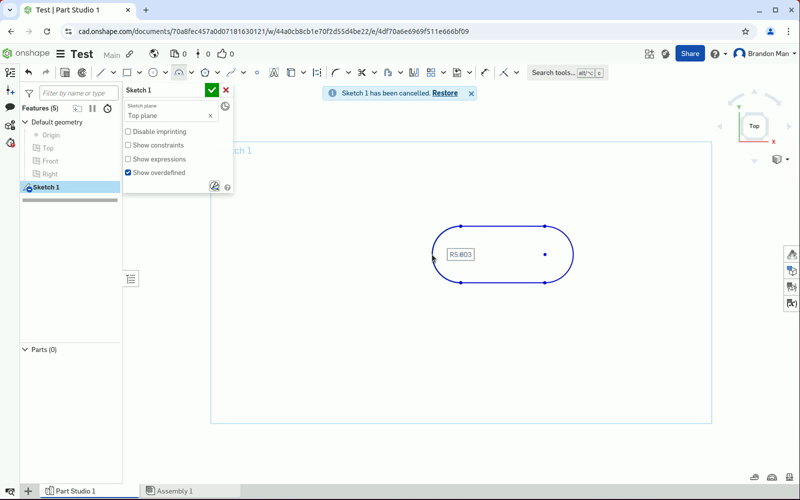
key(c)
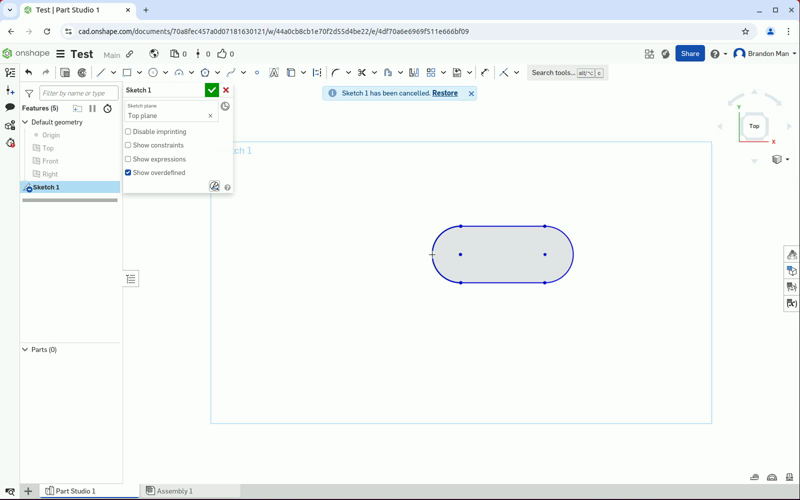
key_down(shift)
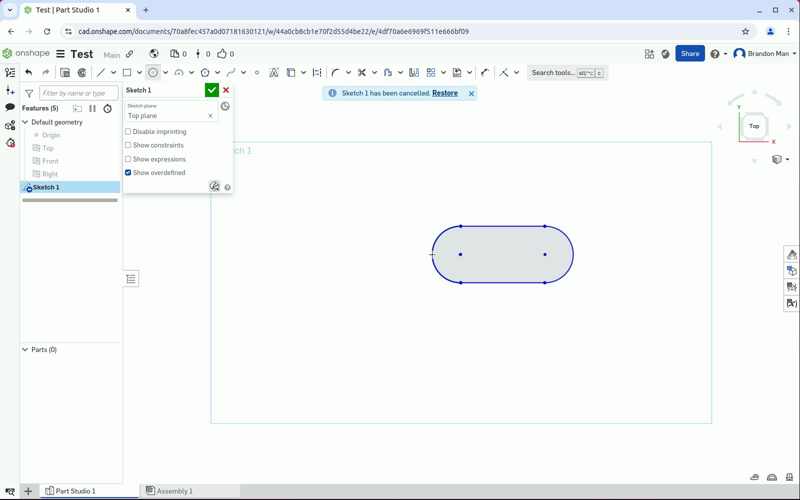
mouse_move(460, 254)
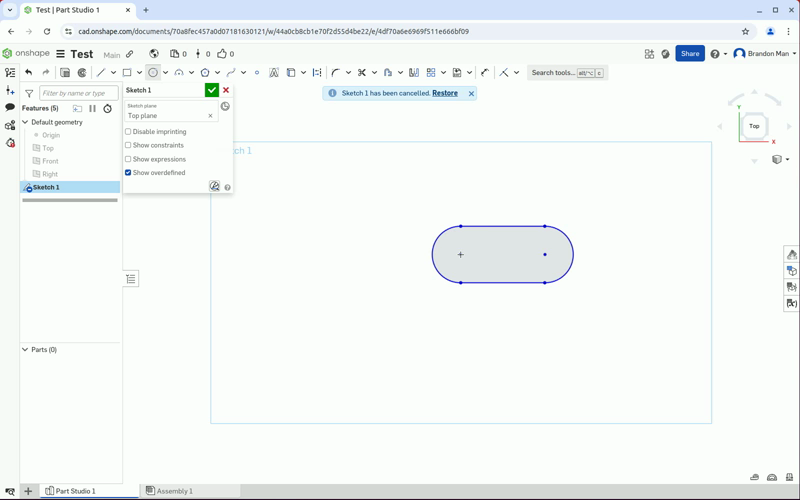
click(460, 254)
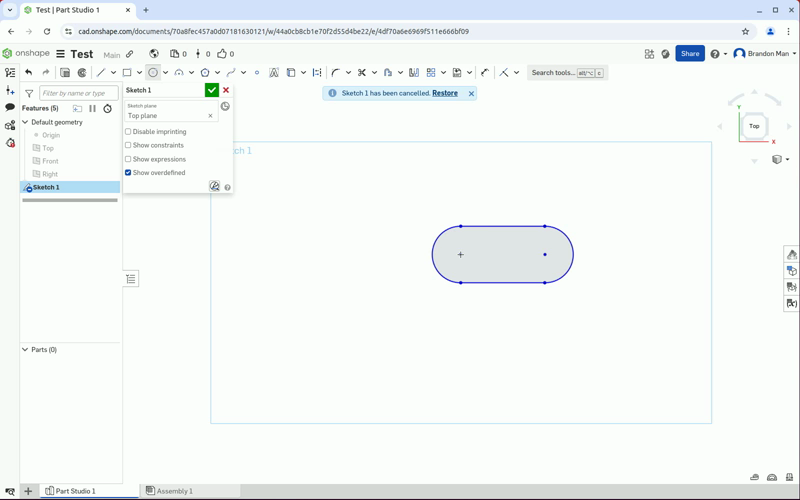
key_up(shift)
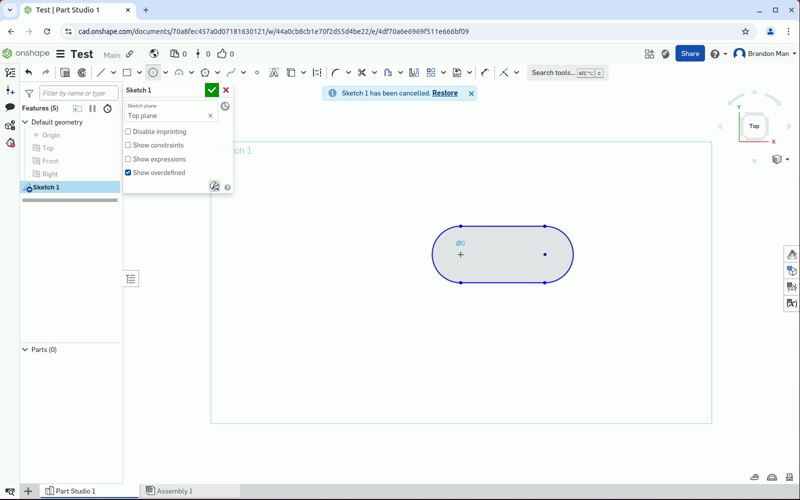
mouse_move(474, 254)
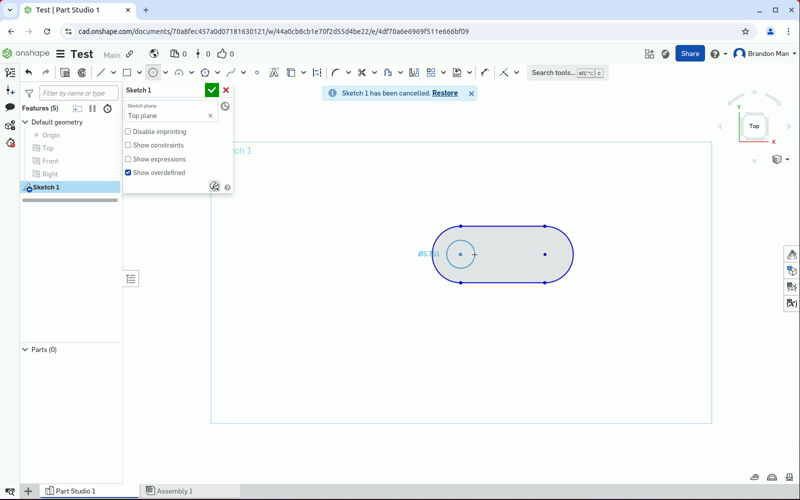
click(474, 254)
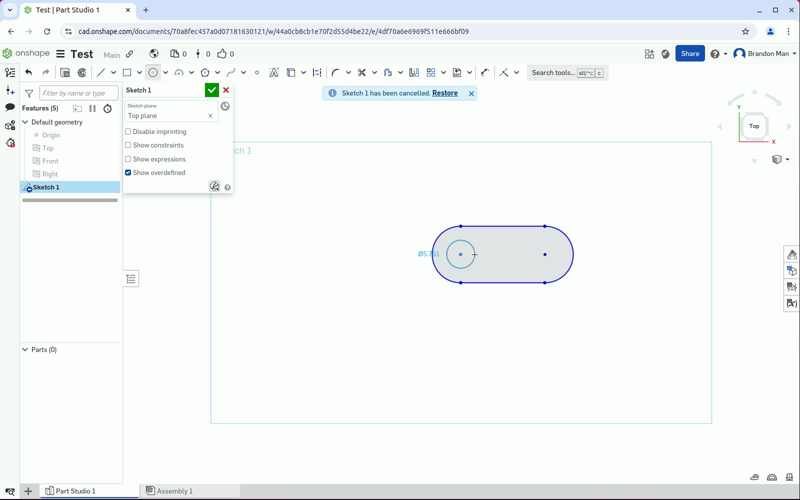
key(esc)
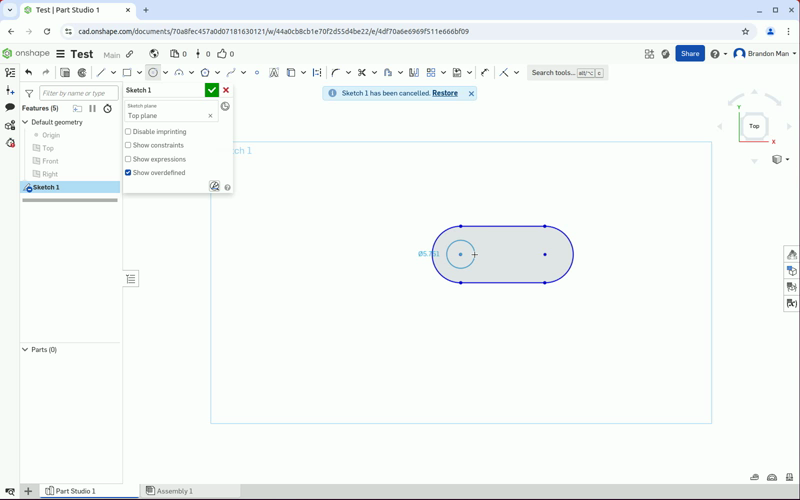
key(c)
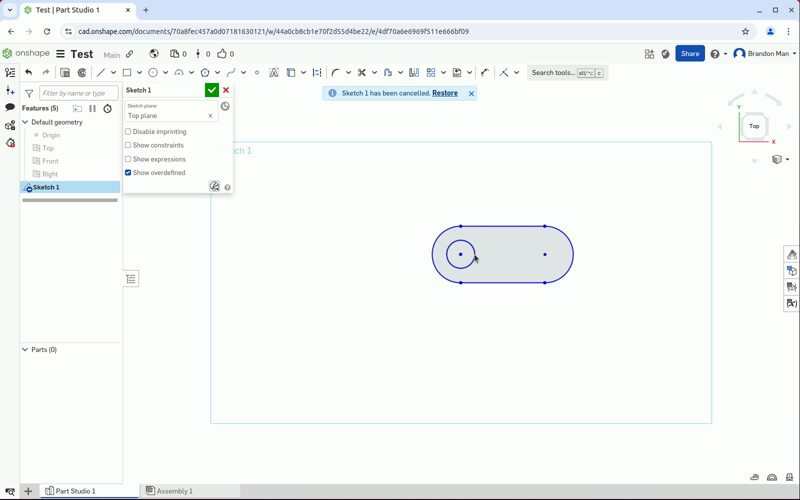
key_down(shift)
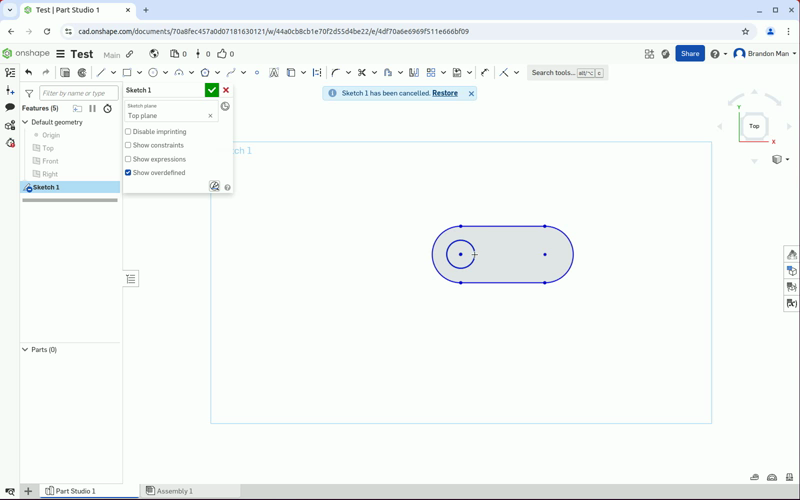
mouse_move(544, 254)
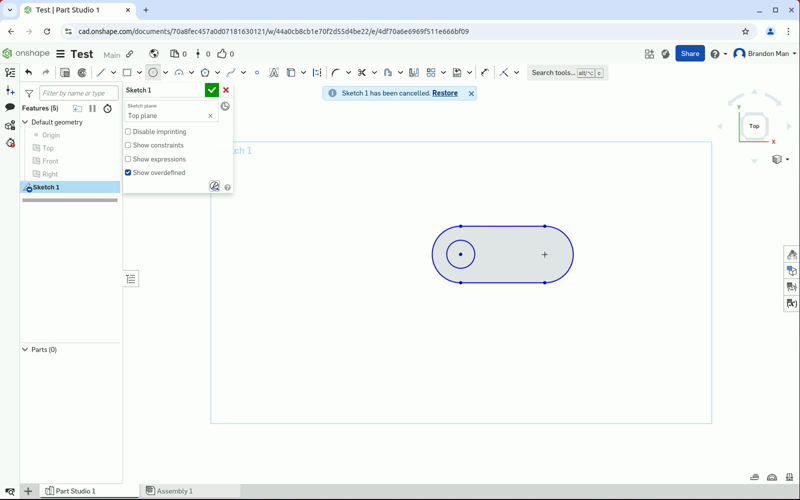
click(544, 254)
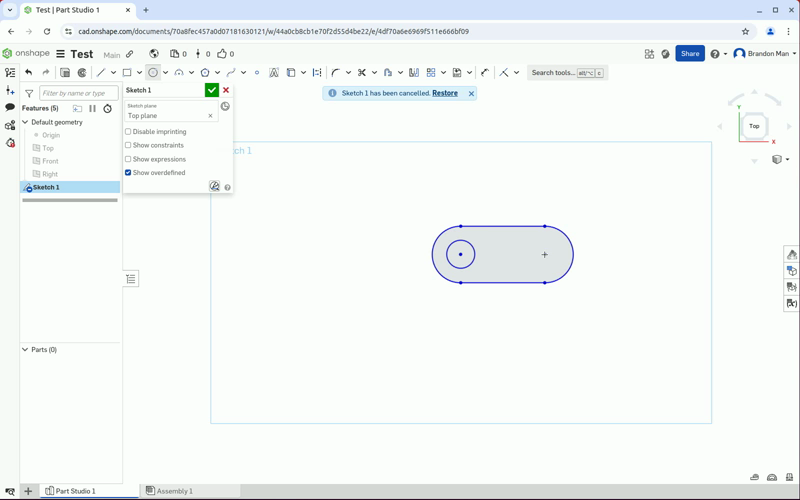
key_up(shift)
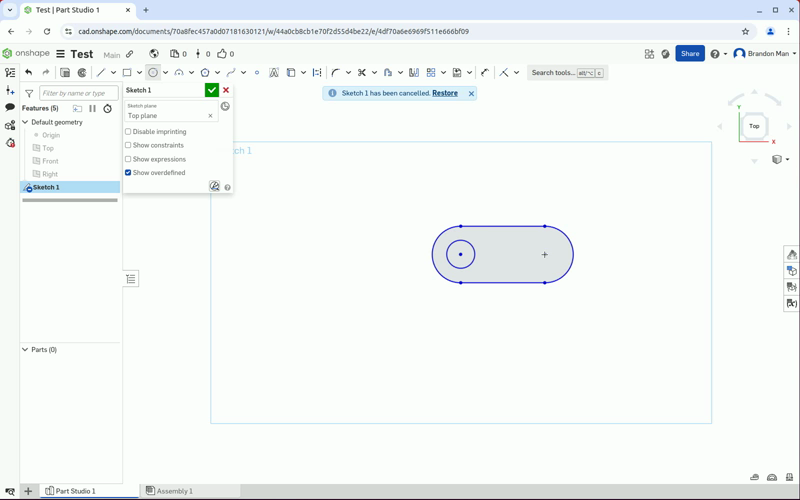
mouse_move(558, 254)
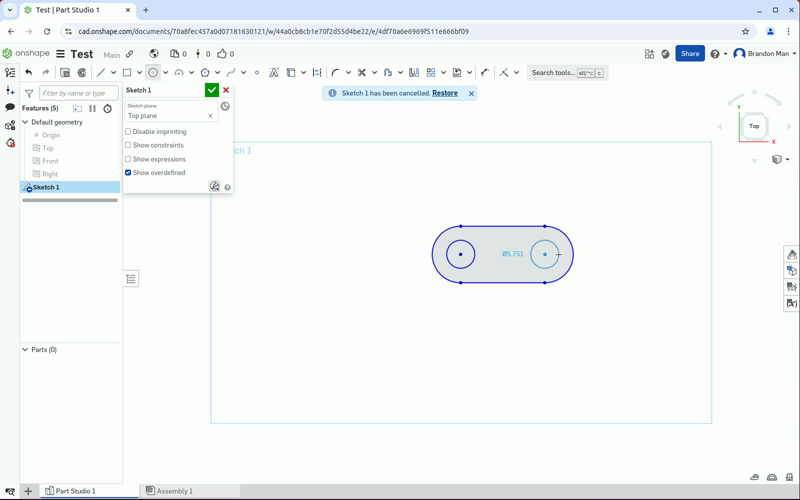
click(558, 254)
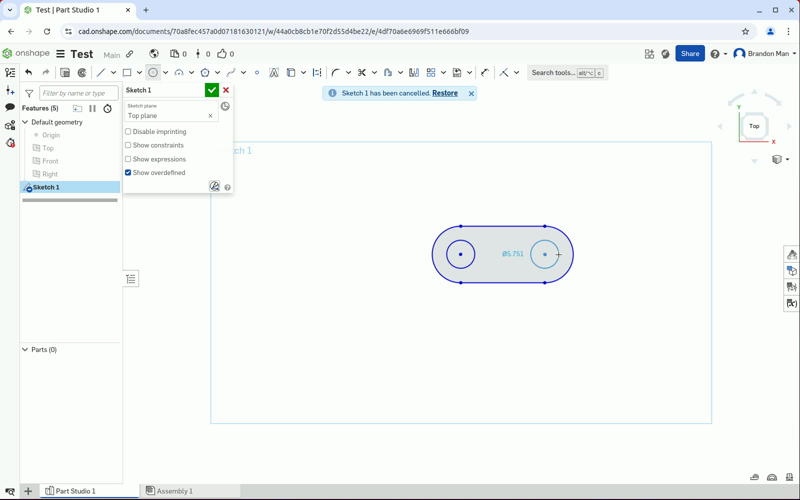
key(esc)
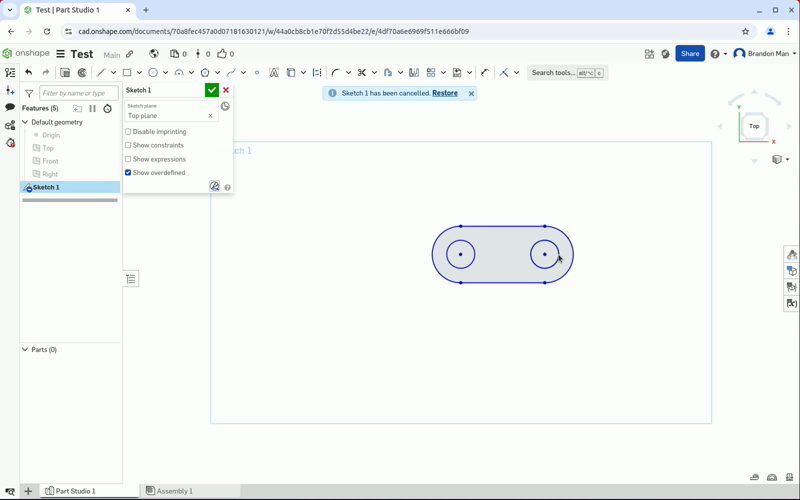
mouse_move(509, 270)
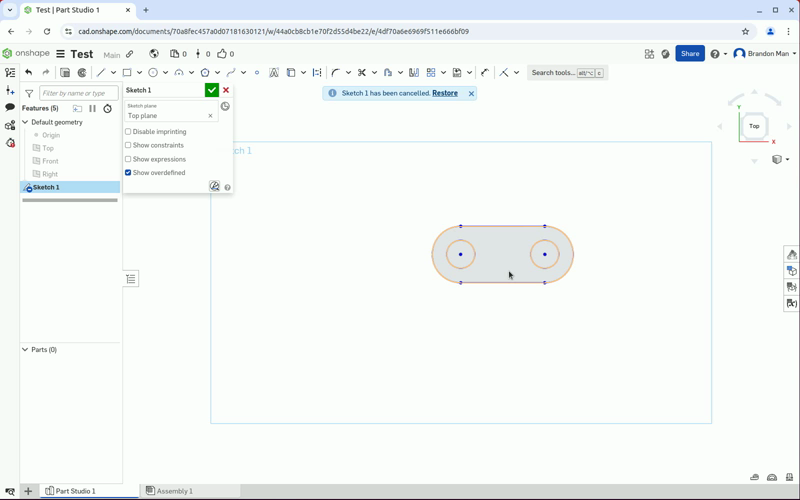
click(509, 270)
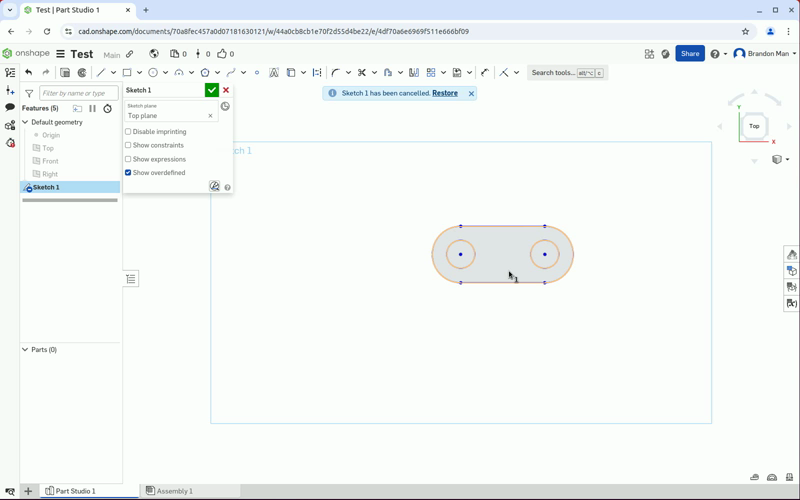
mouse_move(73, 352)
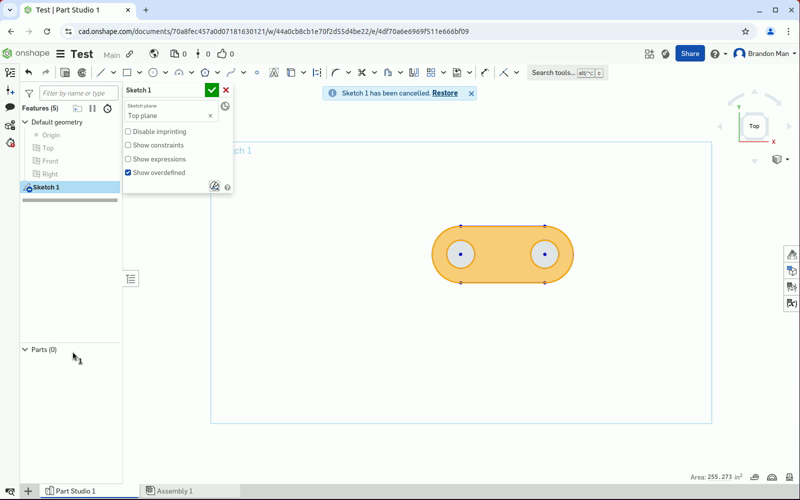
key(shift+y)
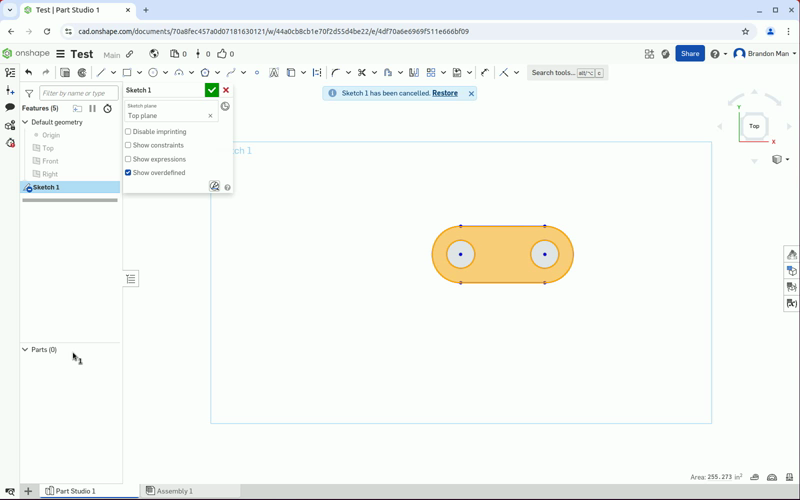
key(shift+e)
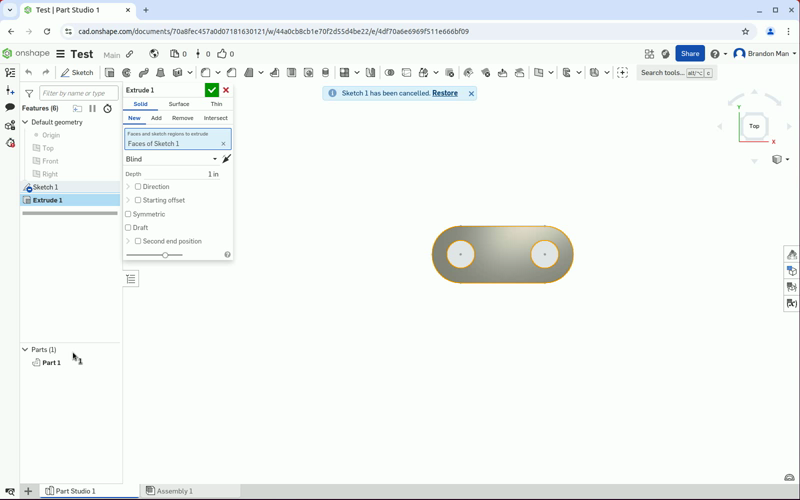
mouse_move(143, 106)
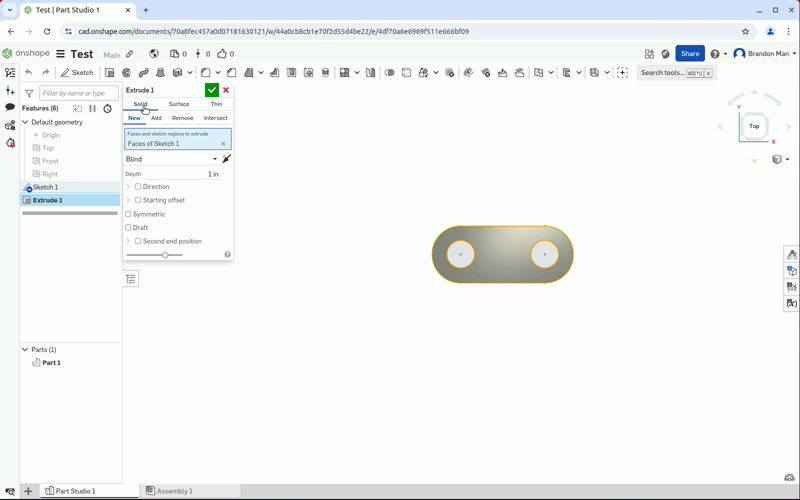
click(143, 106)
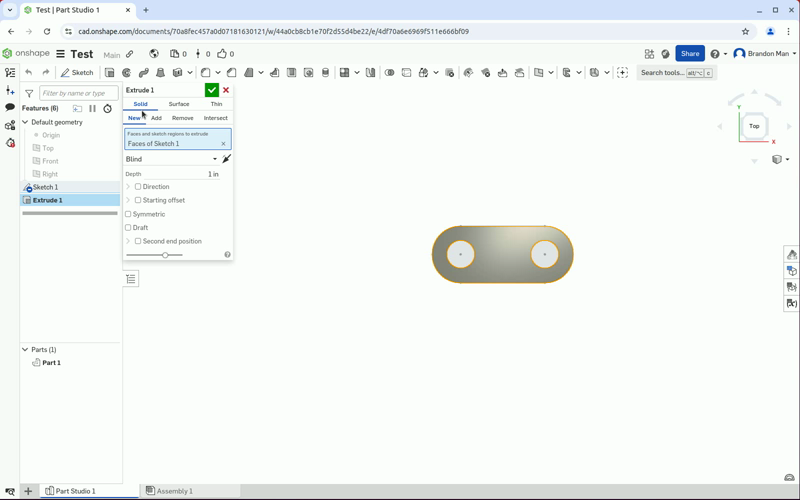
mouse_move(137, 120)
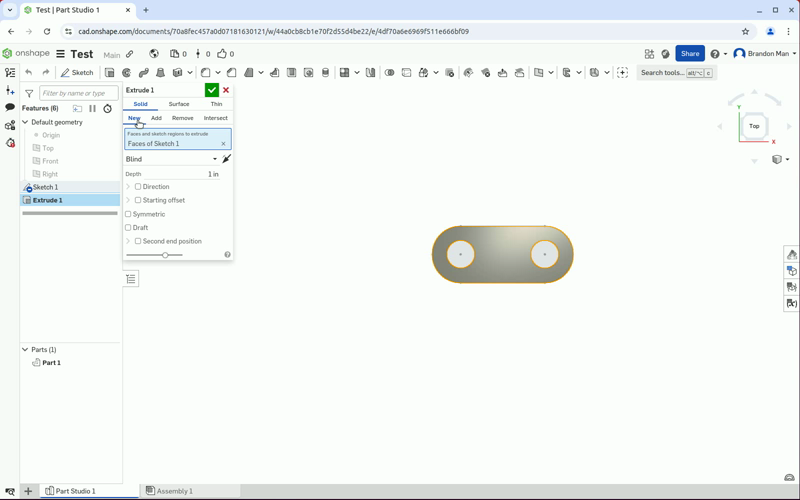
click(137, 120)
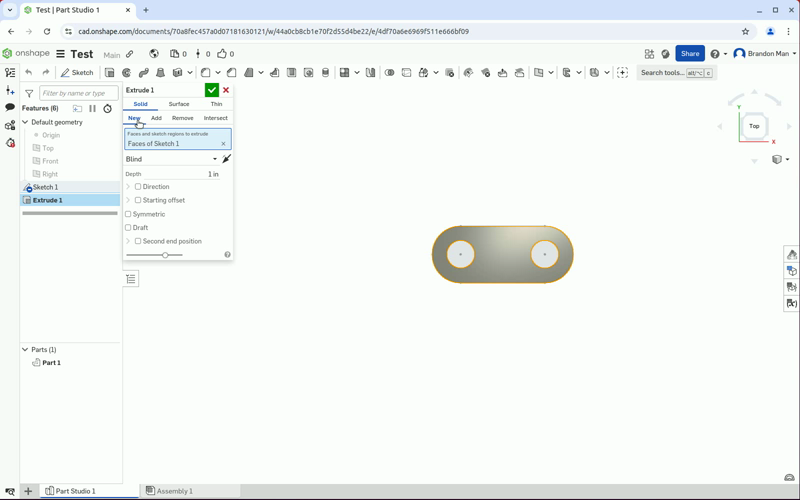
key(tab, 4)
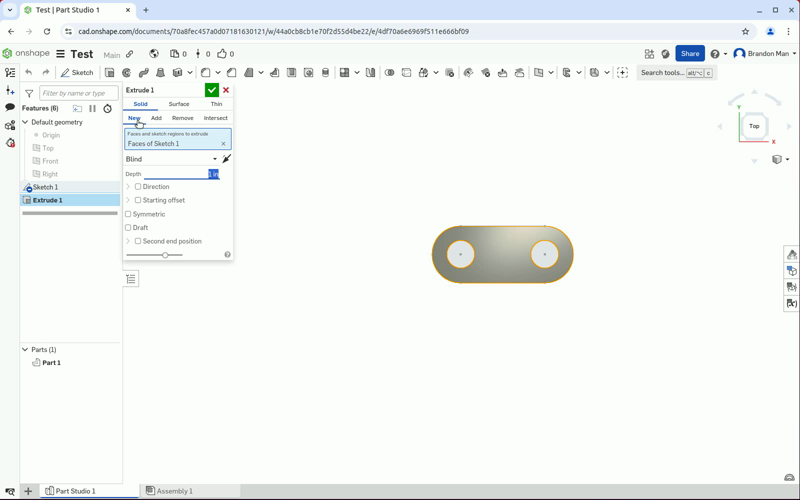
text(2.889)
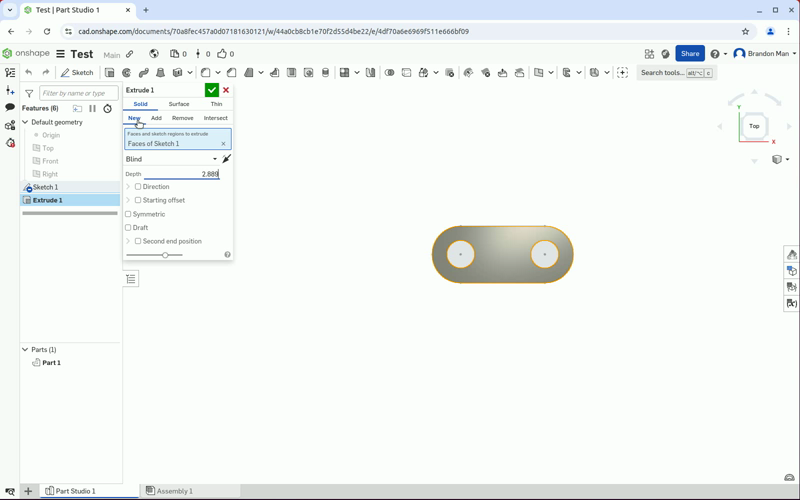
key(enter)
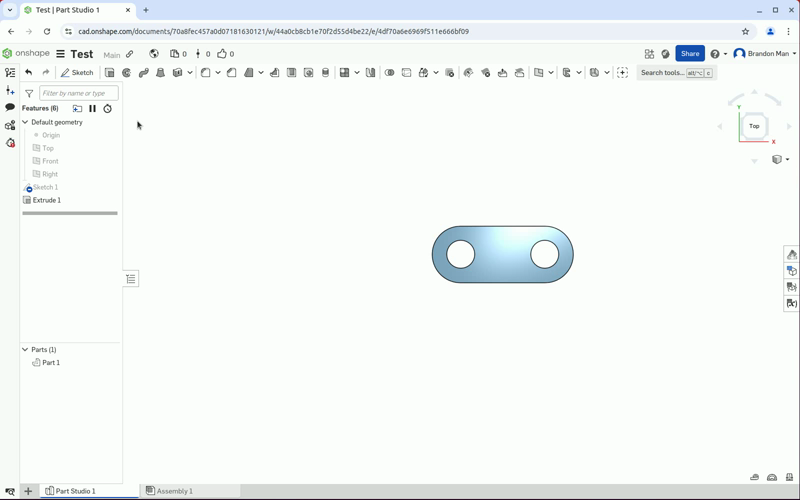
key(shift+h)
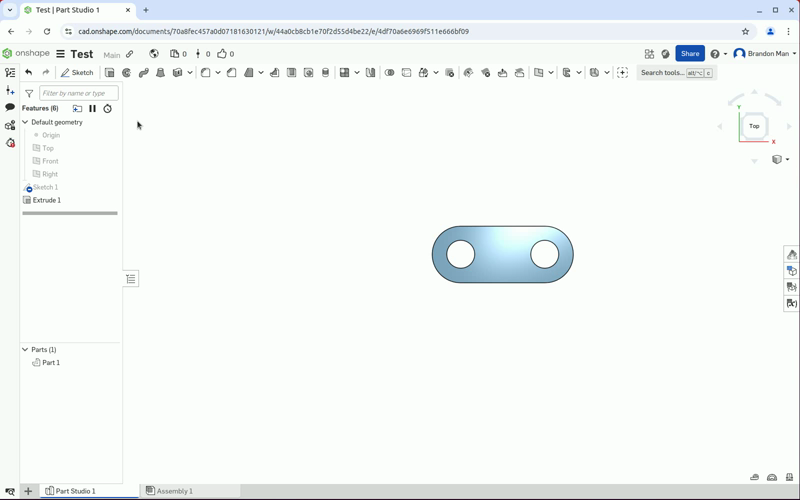
key(shift+h)
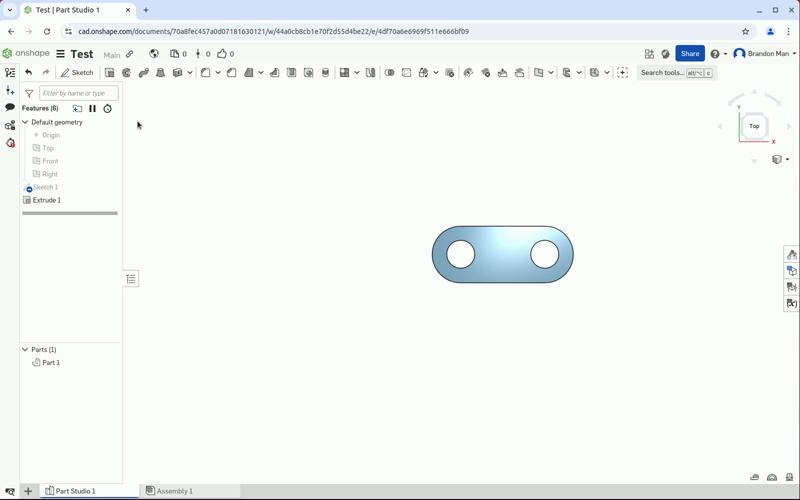
mouse_move(73, 189)
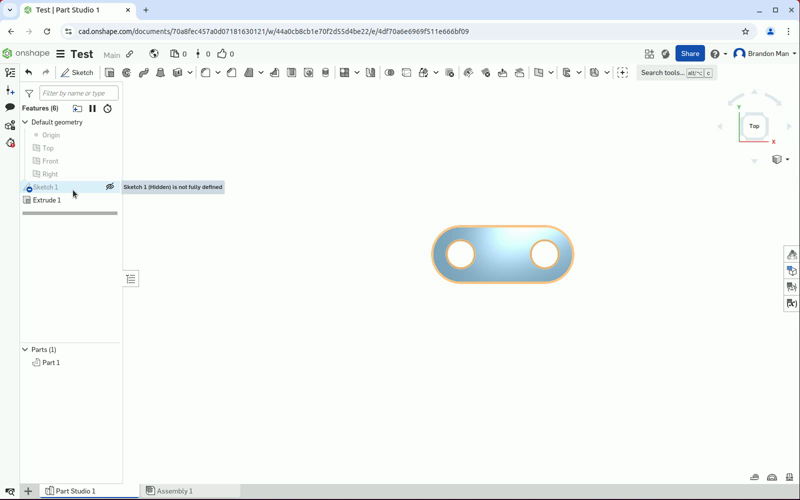
click(73, 189)
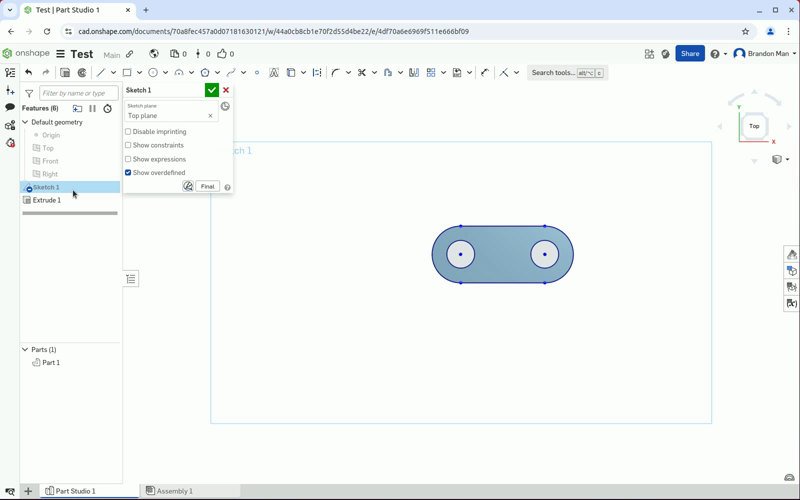
mouse_move(229, 92)
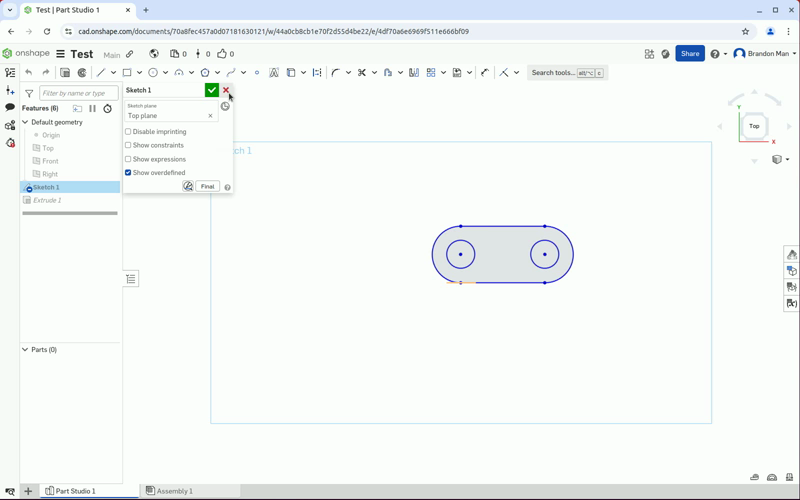
click(229, 92)
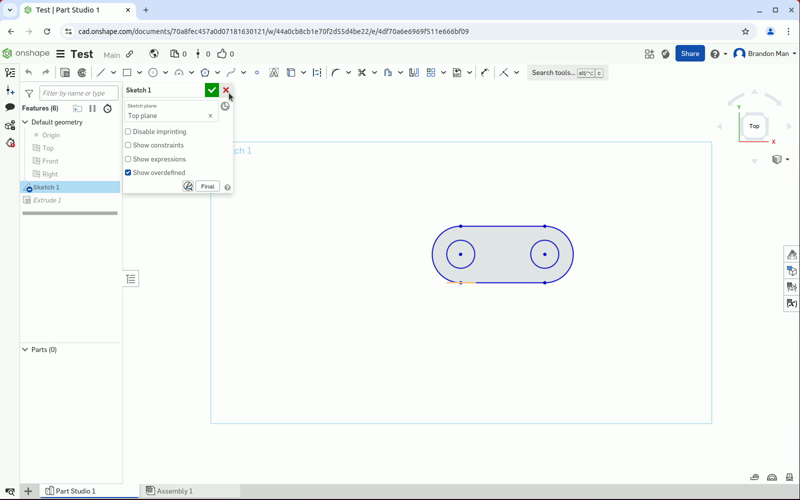
key(shift+s)
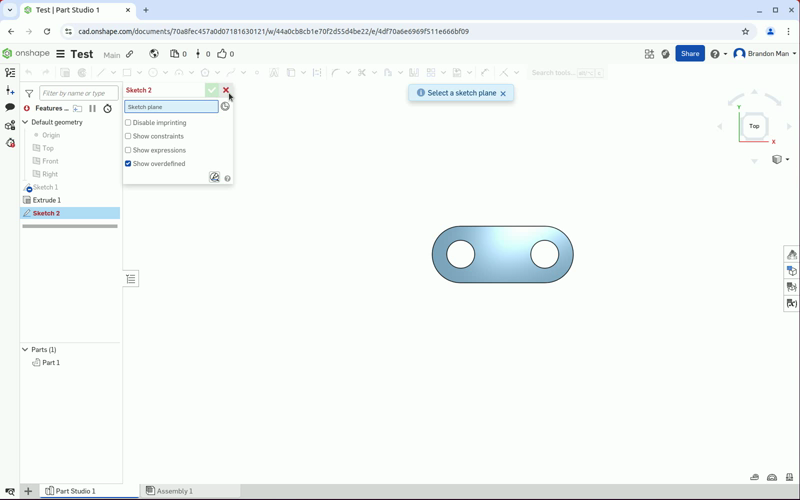
mouse_move(73, 150)
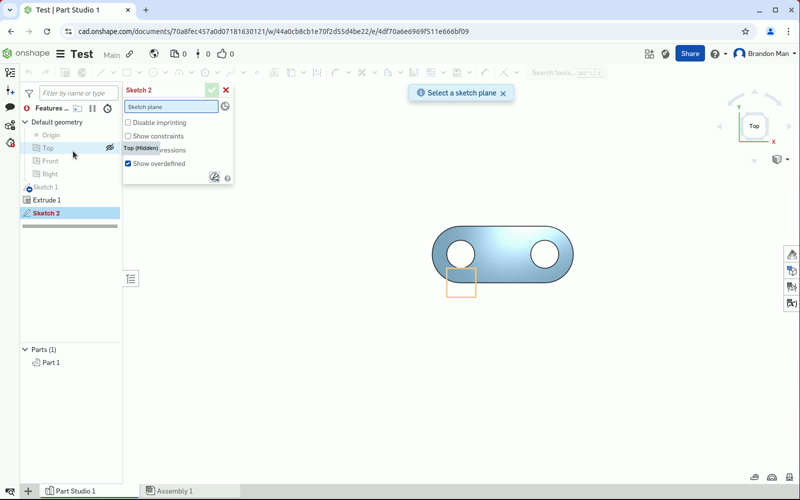
click(73, 150)
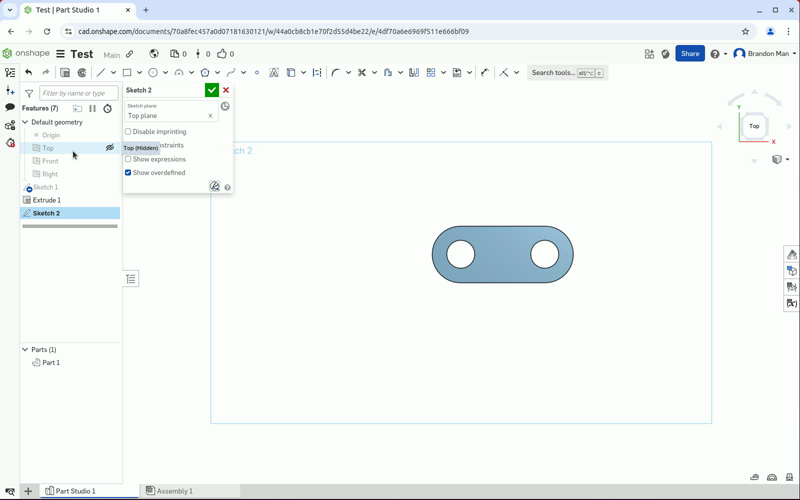
mouse_move(73, 352)
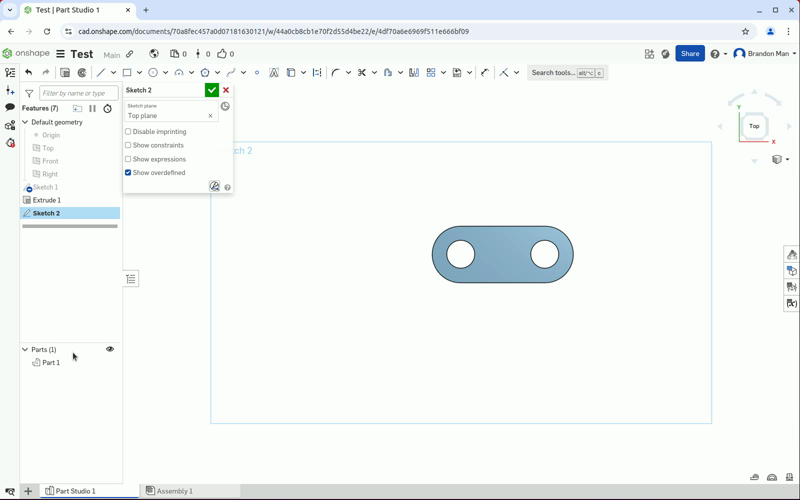
key(y)
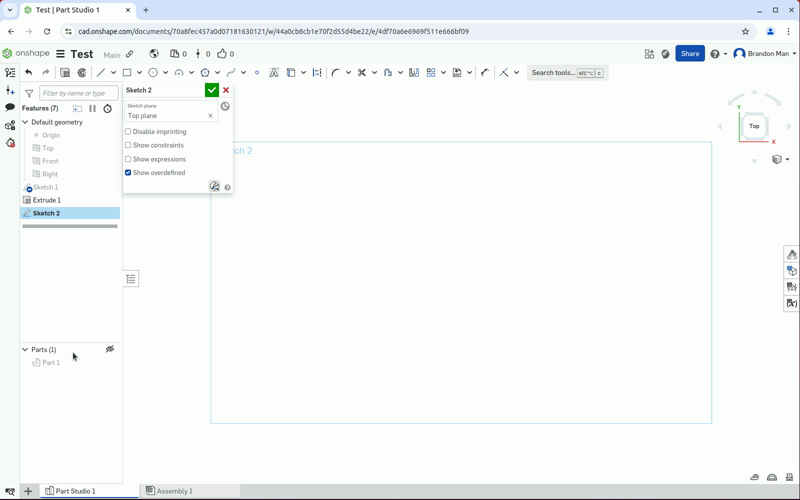
key(c)
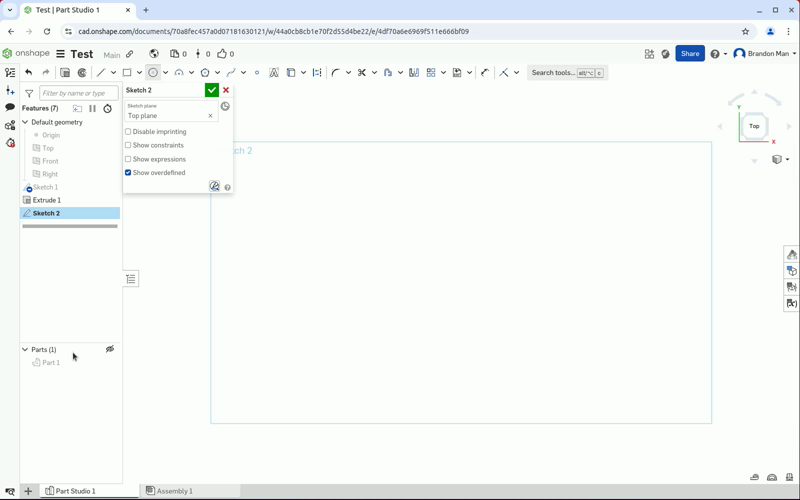
key_down(shift)
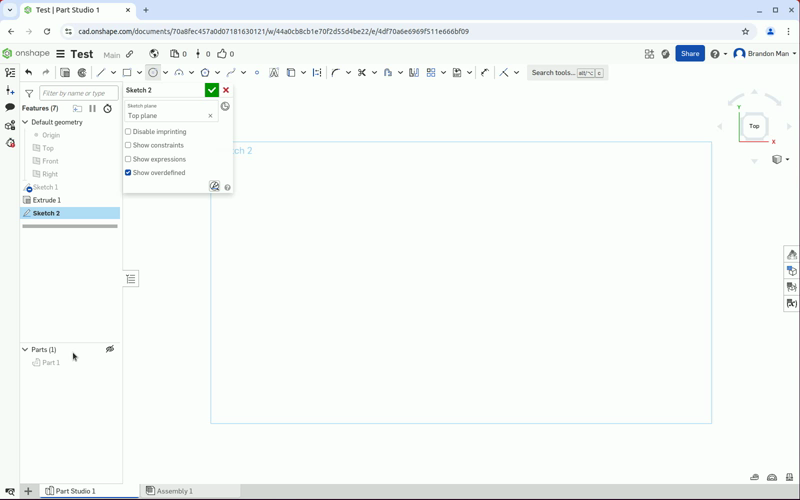
mouse_move(461, 254)
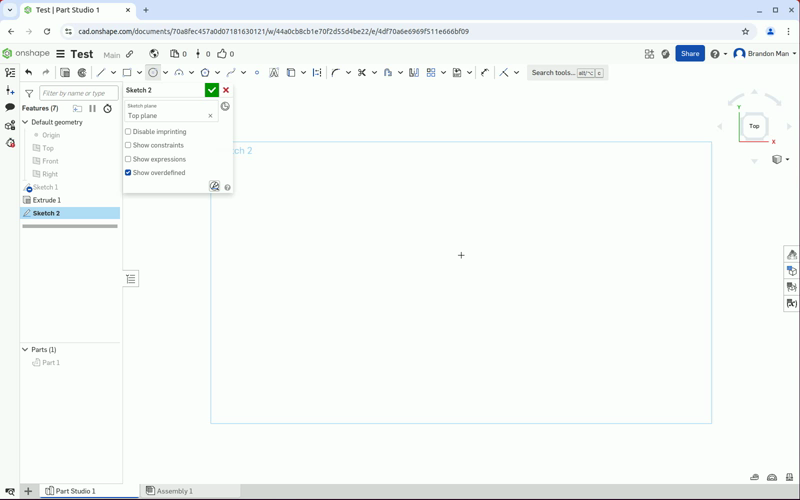
click(461, 254)
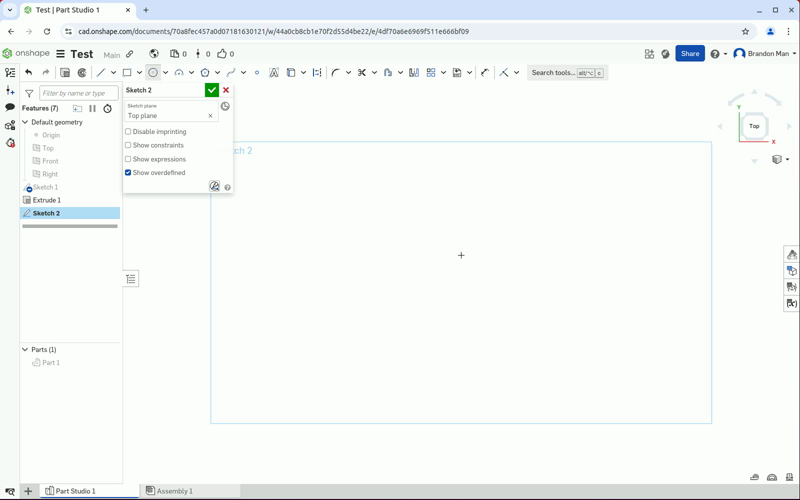
key_up(shift)
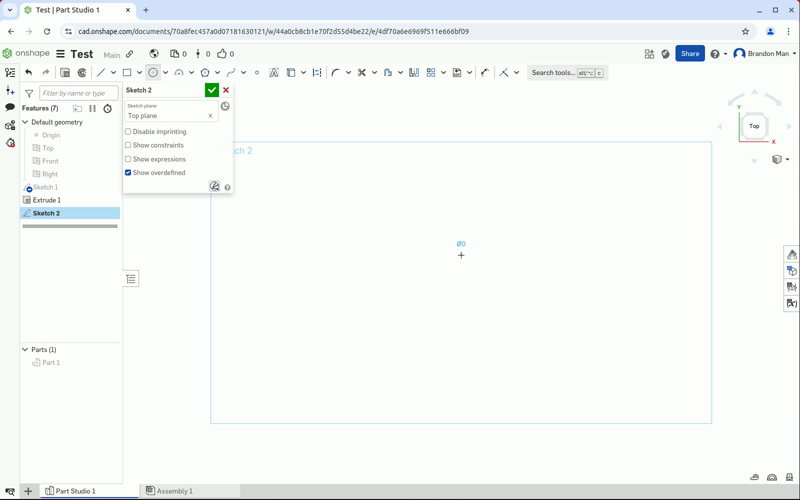
mouse_move(476, 254)
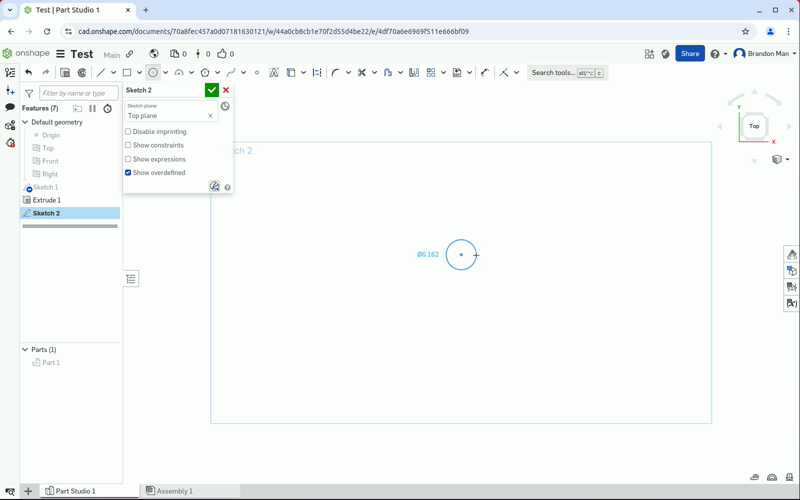
click(476, 254)
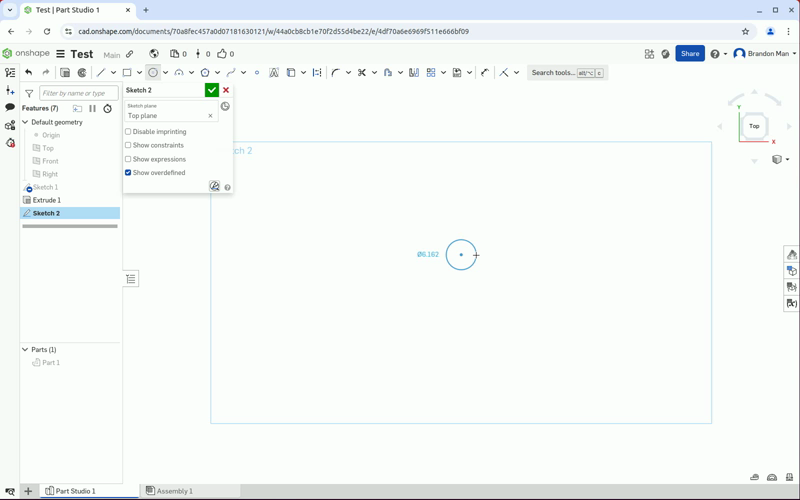
key(esc)
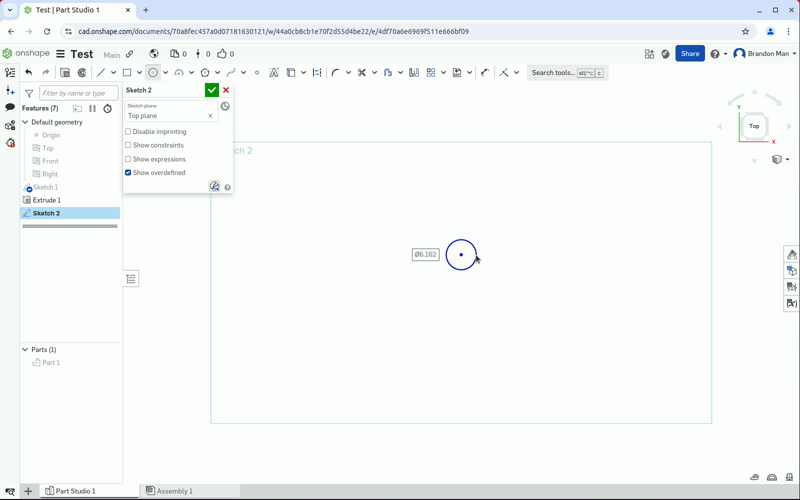
mouse_move(448, 257)
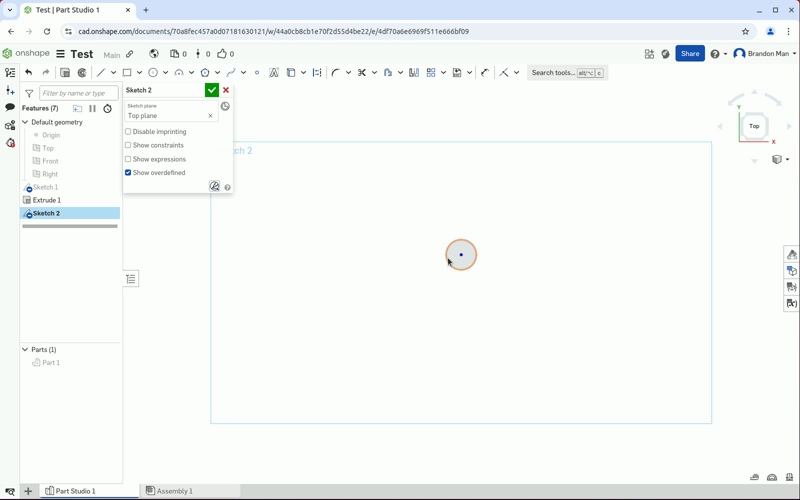
scroll(6)
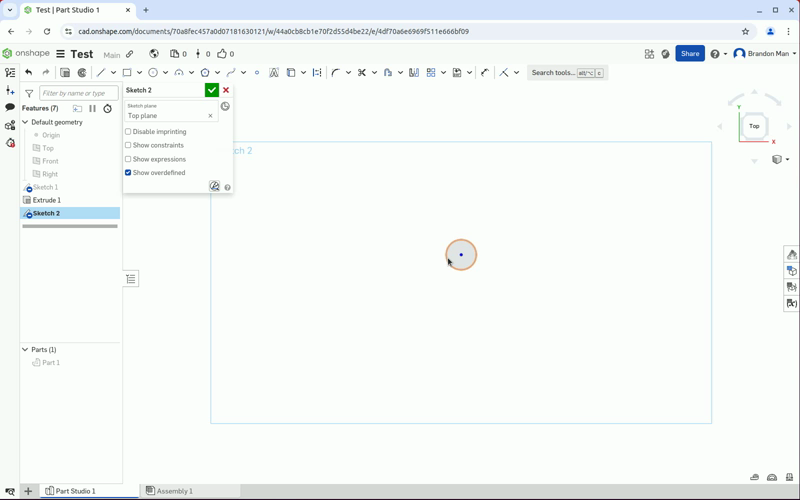
scroll(6)
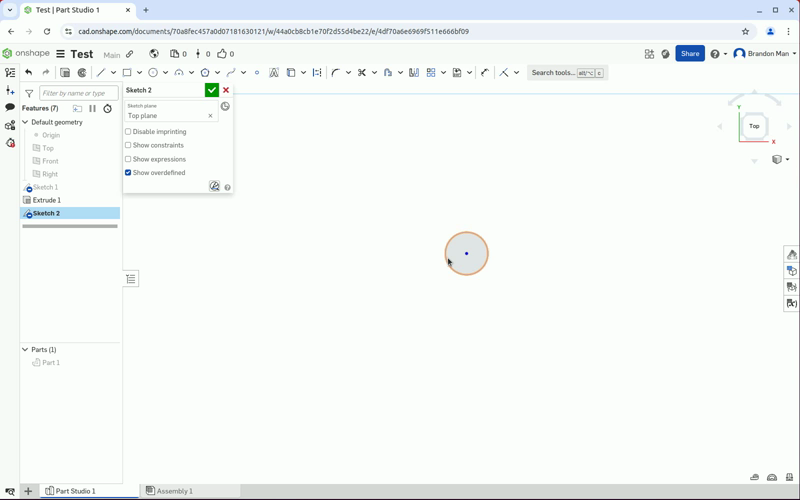
scroll(6)
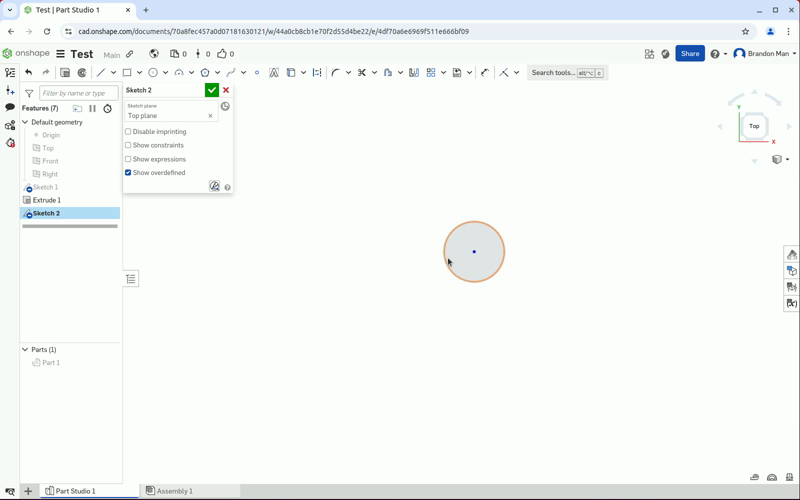
scroll(6)
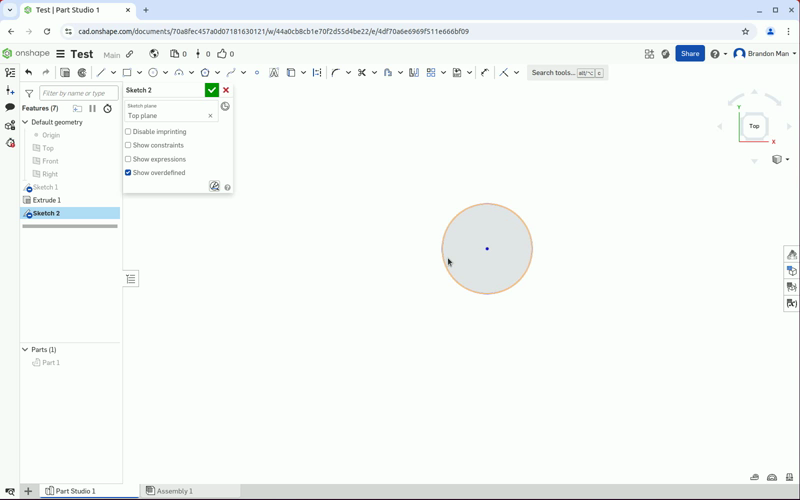
scroll(6)
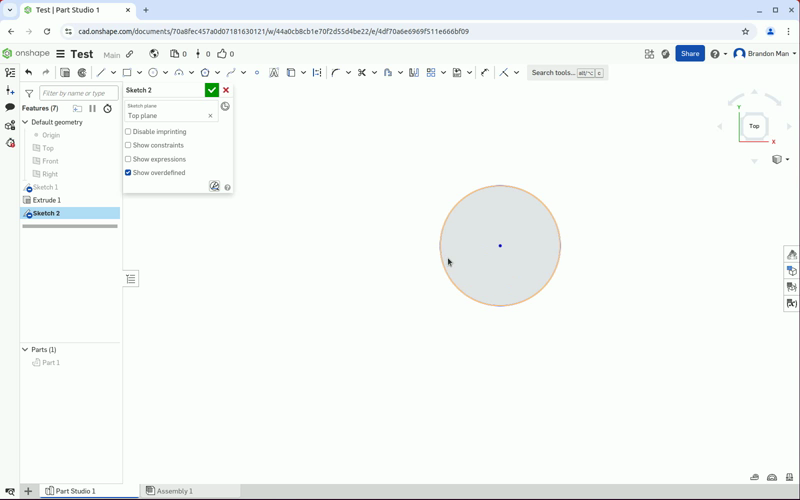
scroll(6)
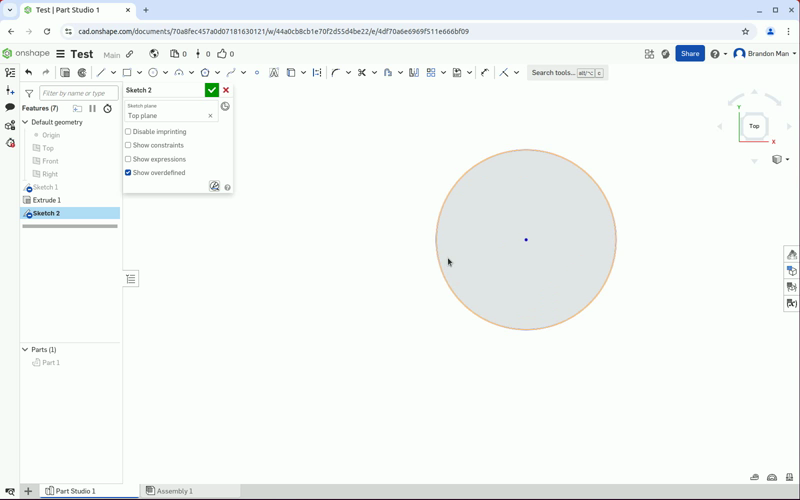
scroll(6)
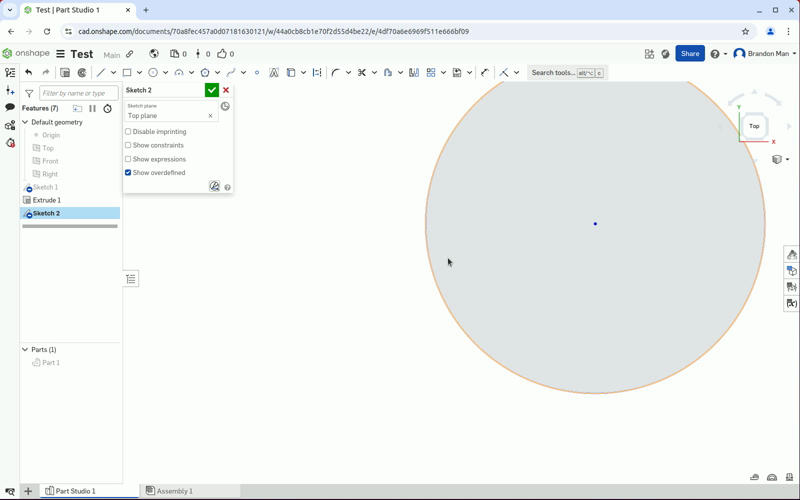
click(448, 257)
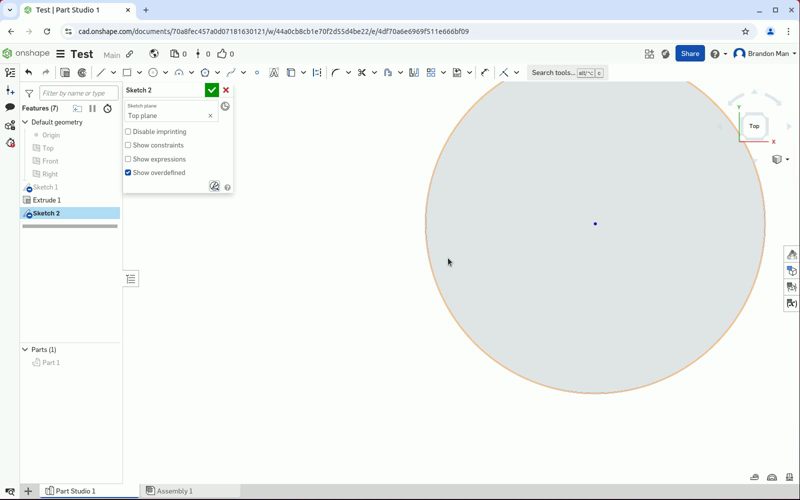
scroll(-6)
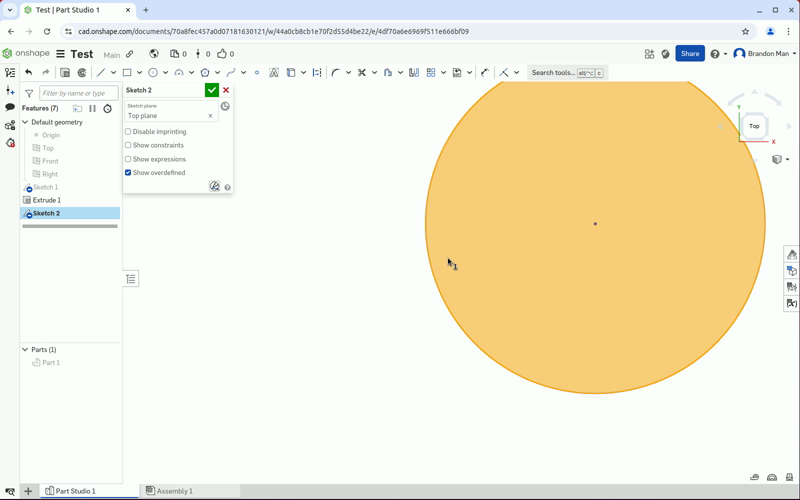
scroll(-6)
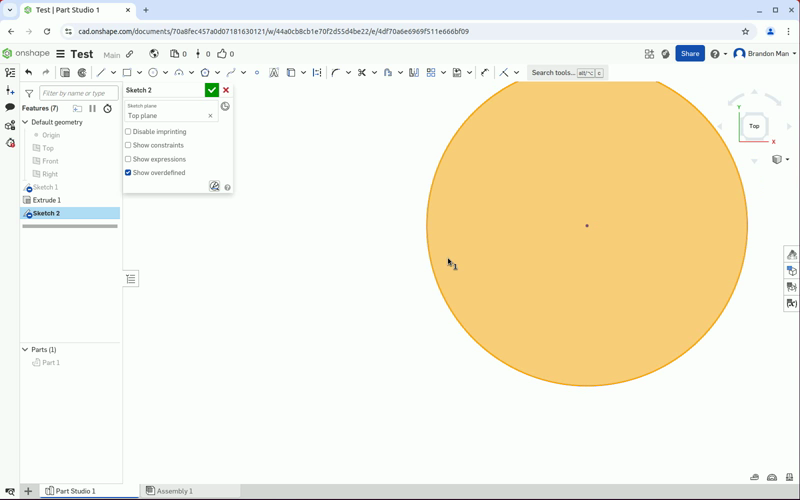
scroll(-6)
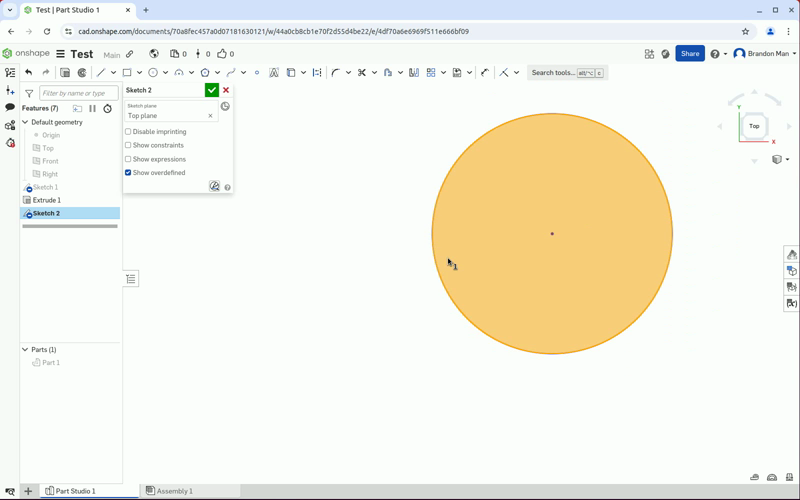
scroll(-6)
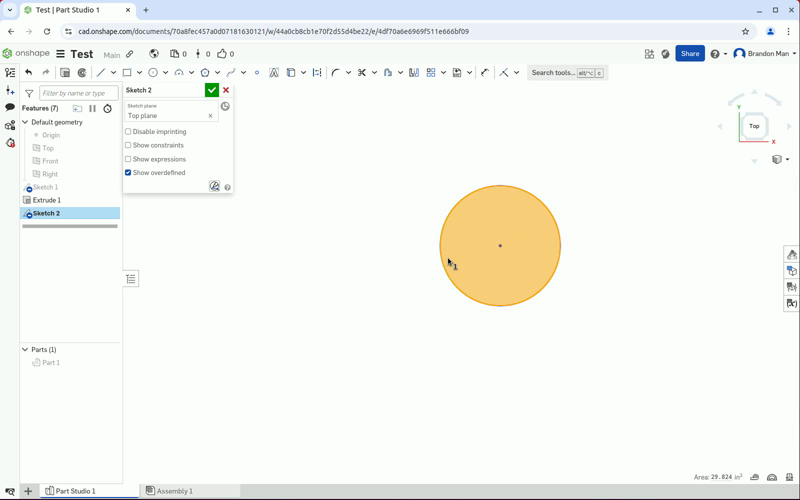
scroll(-6)
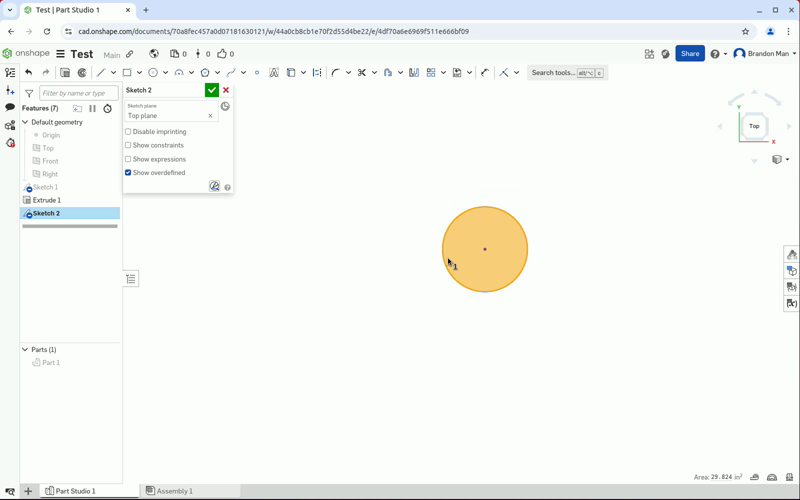
scroll(-6)
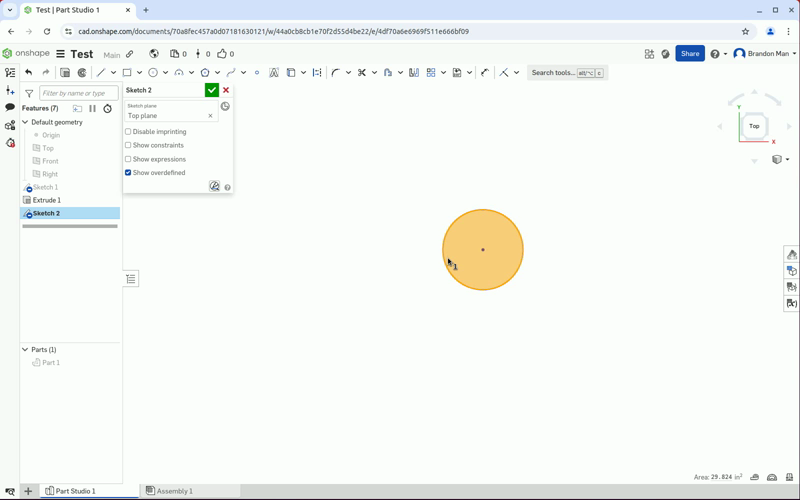
scroll(-6)
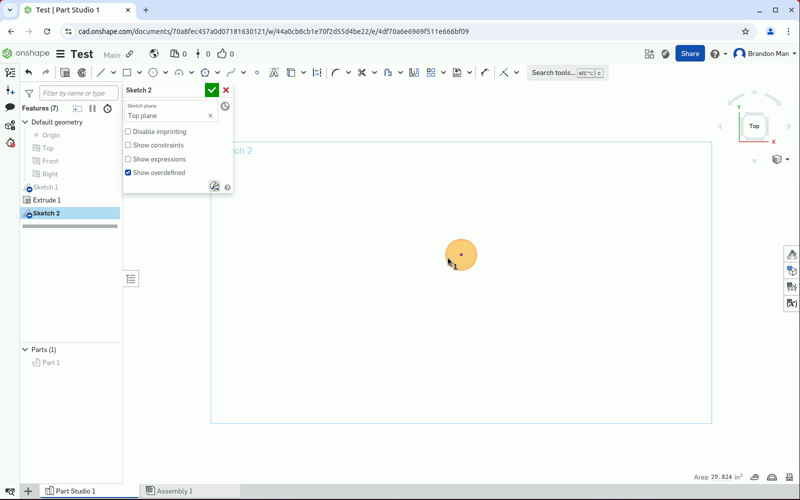
mouse_move(73, 352)
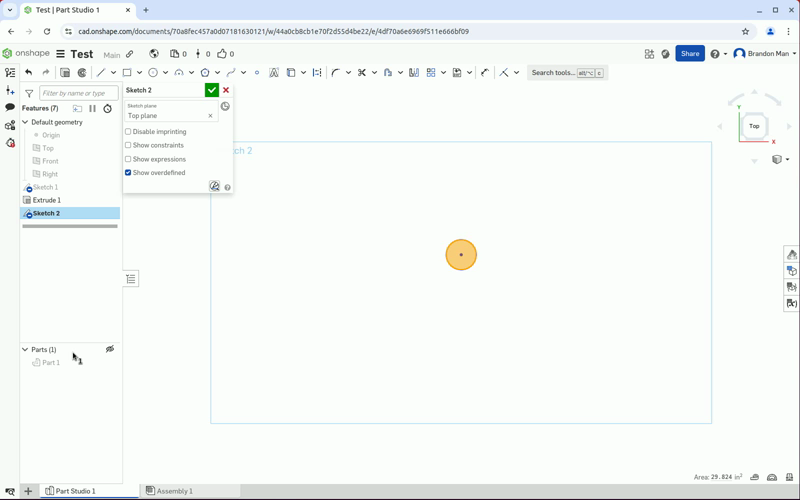
key(shift+y)
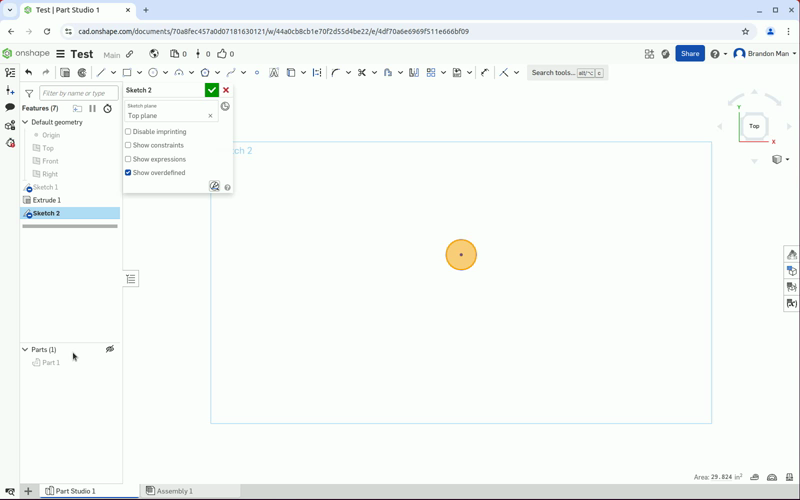
key(shift+e)
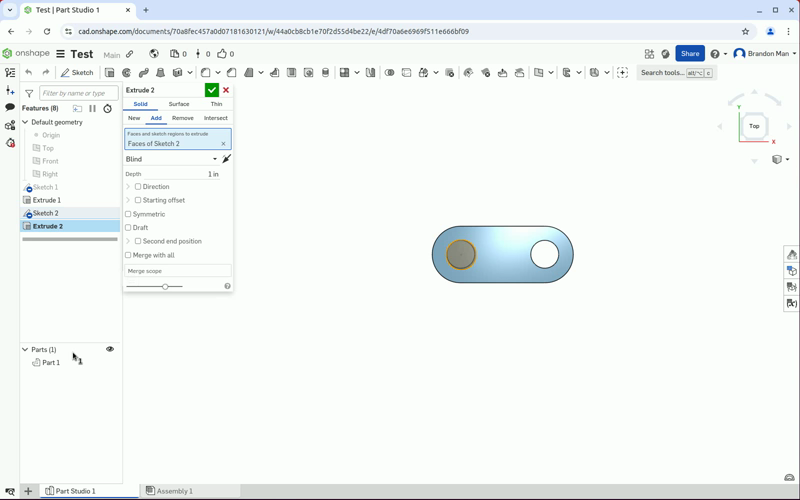
mouse_move(143, 106)
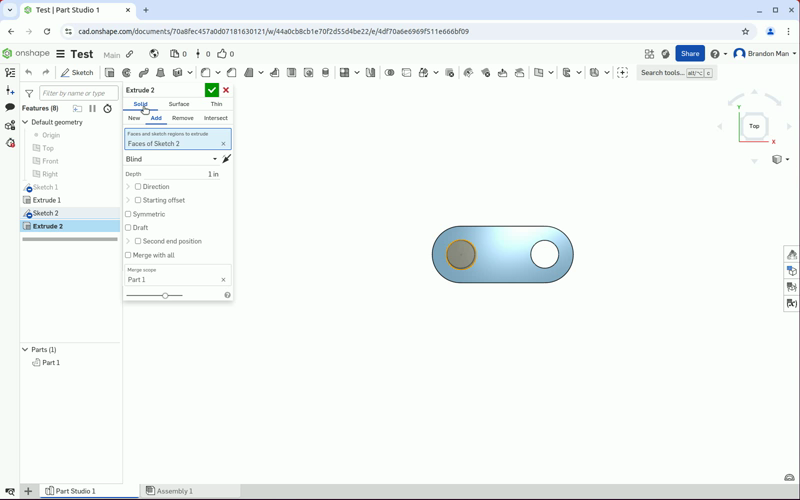
click(143, 106)
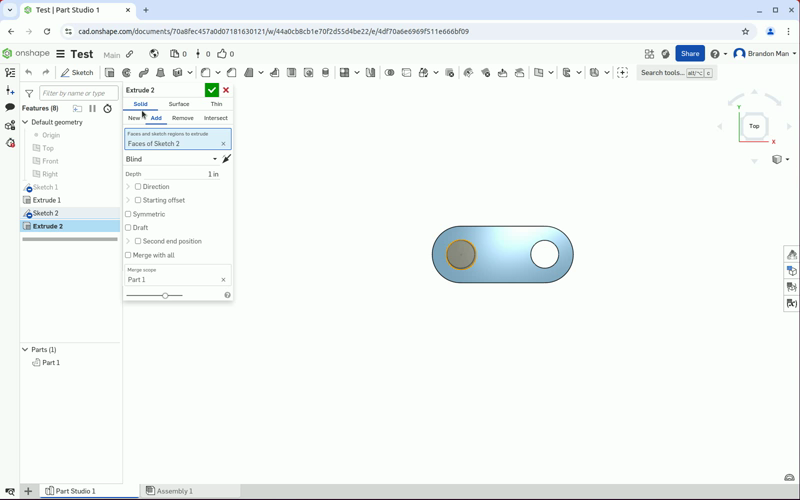
mouse_move(137, 120)
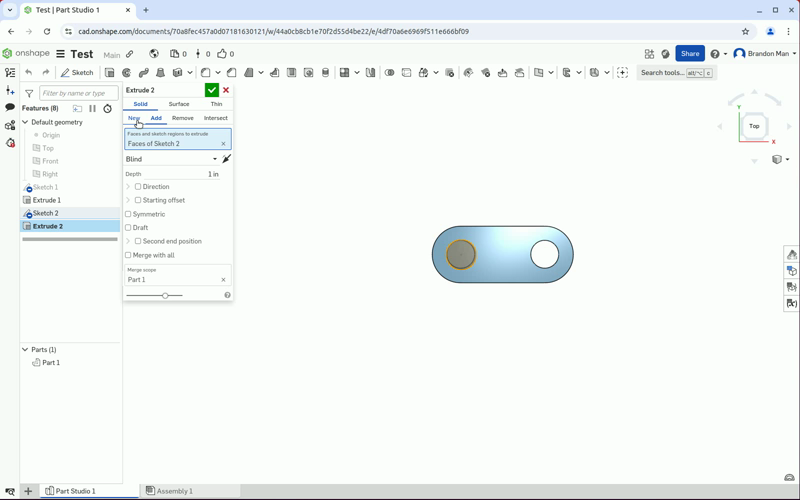
click(137, 120)
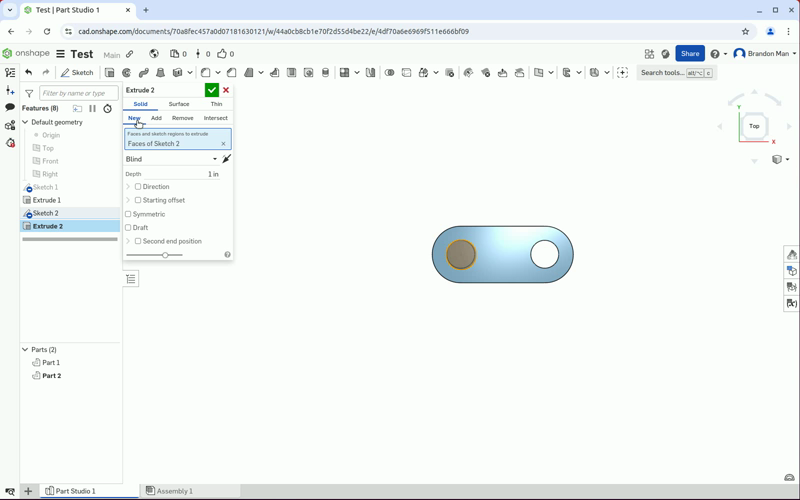
key(tab, 4)
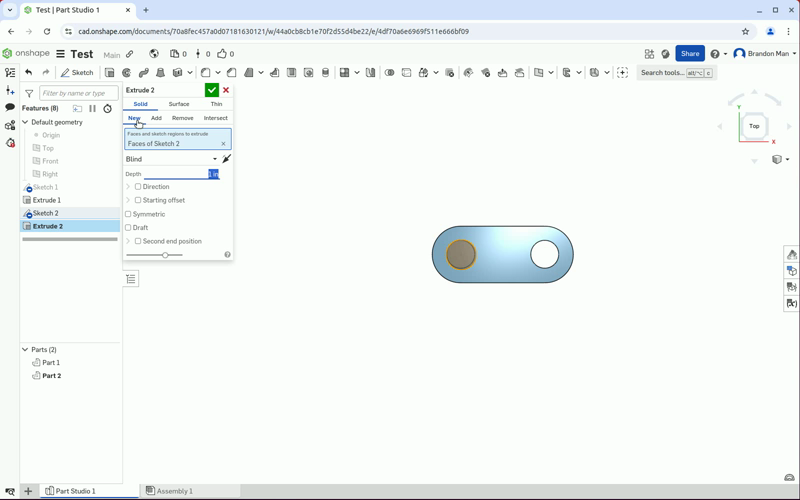
text(8.666)
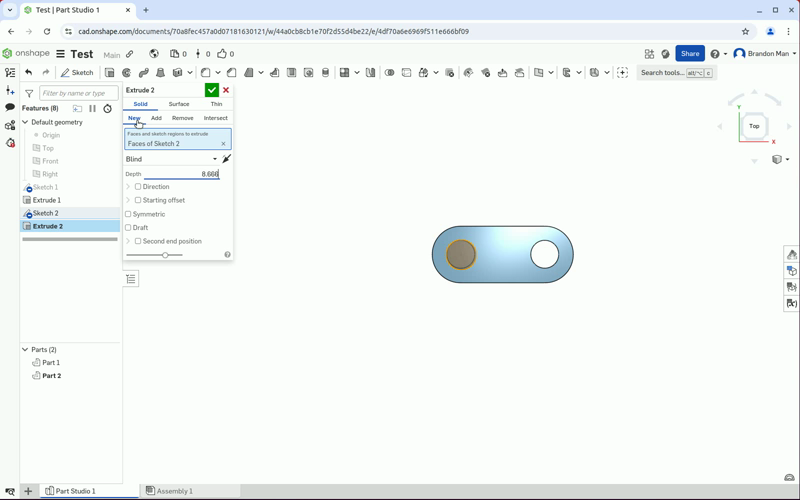
key(enter)
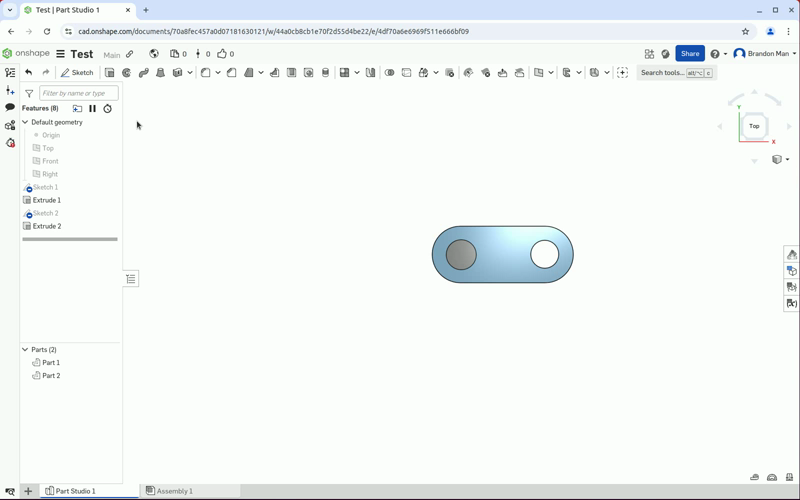
key(shift+h)
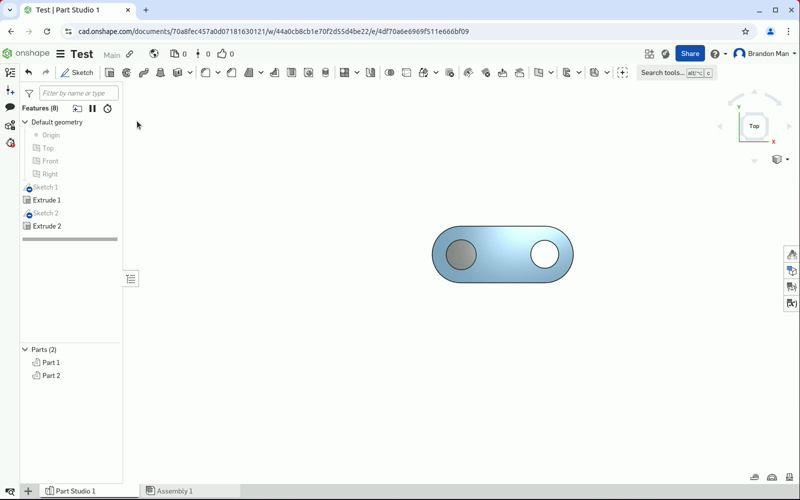
key(shift+h)
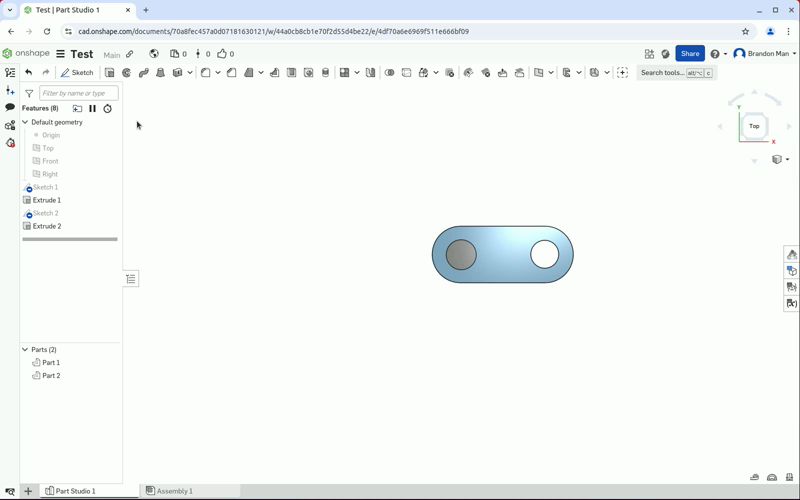
mouse_move(73, 189)
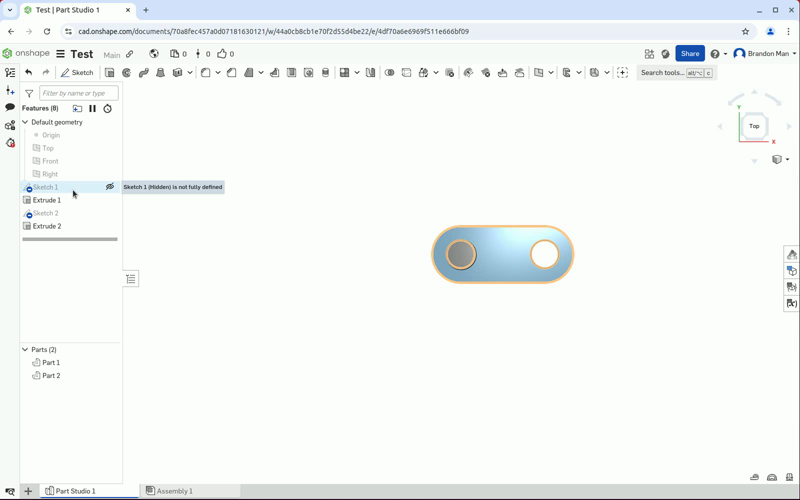
click(73, 189)
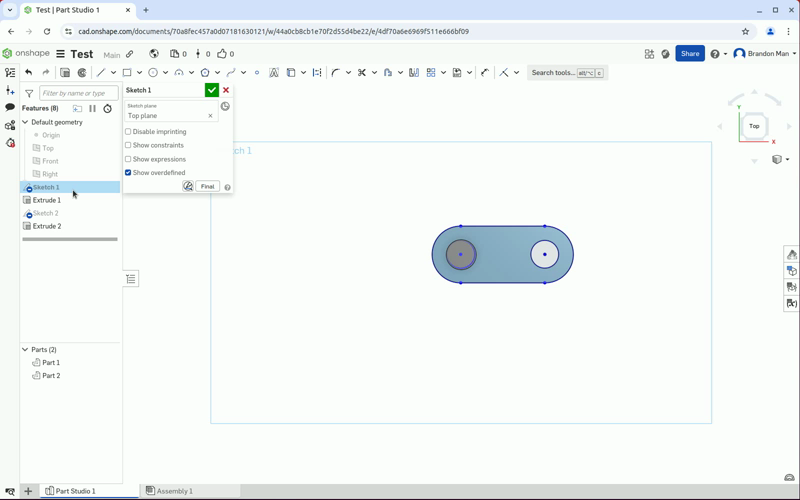
mouse_move(229, 92)
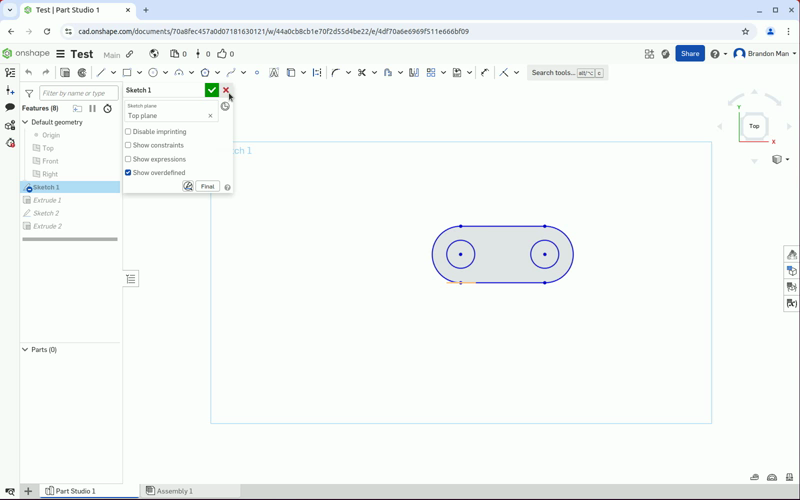
click(229, 92)
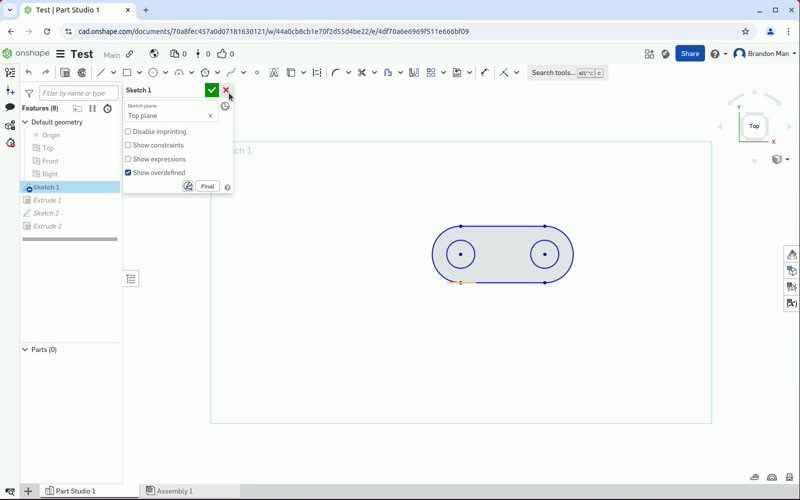
key(shift+s)
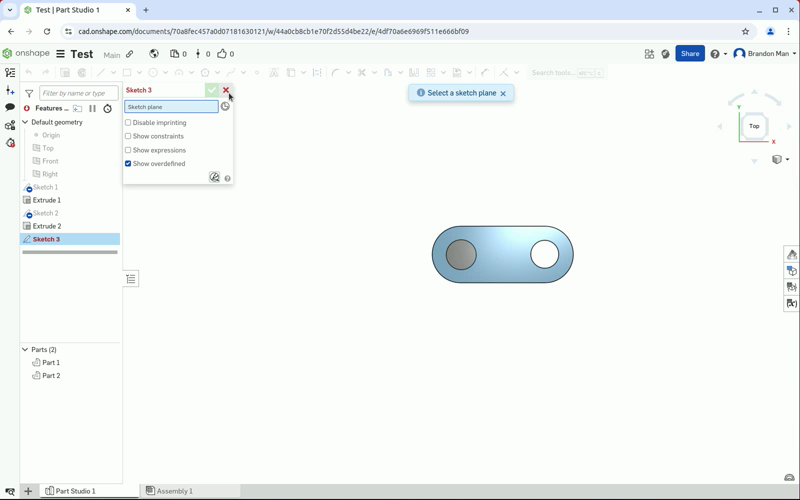
mouse_move(73, 150)
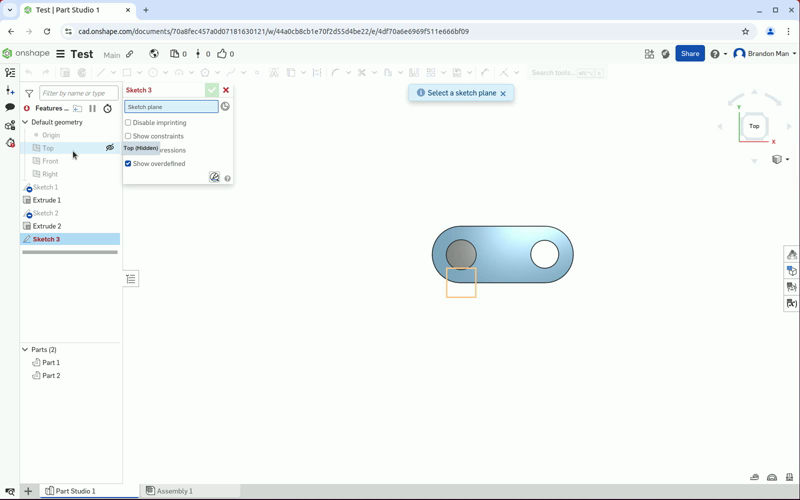
click(73, 150)
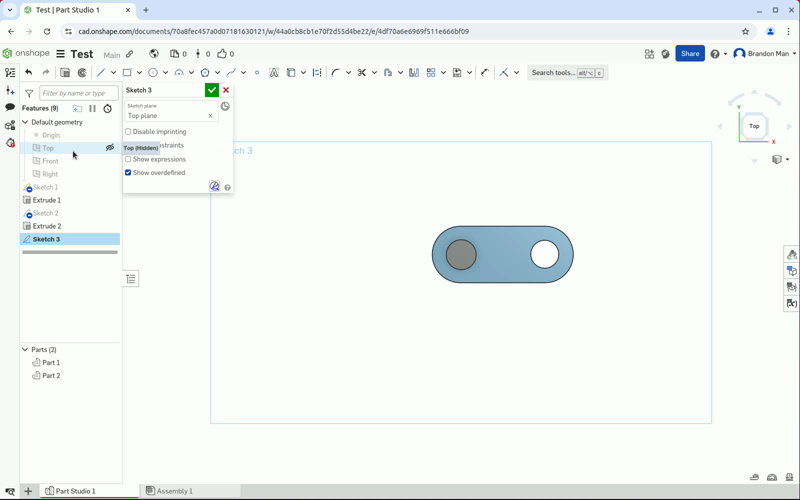
mouse_move(73, 352)
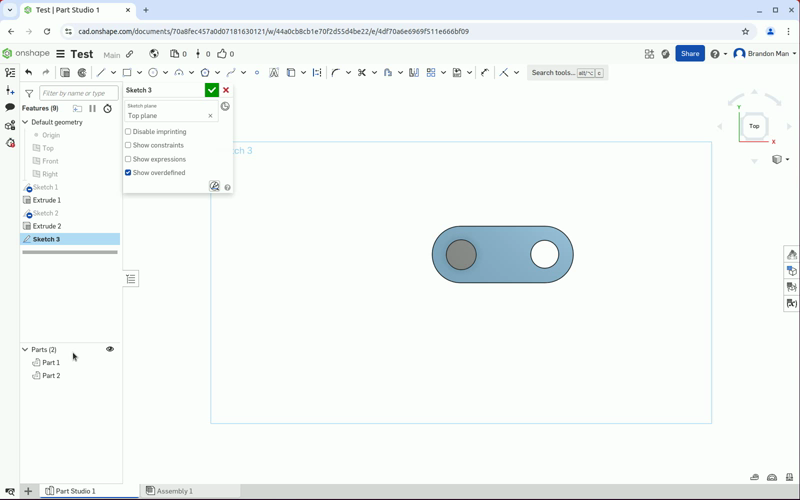
key(y)
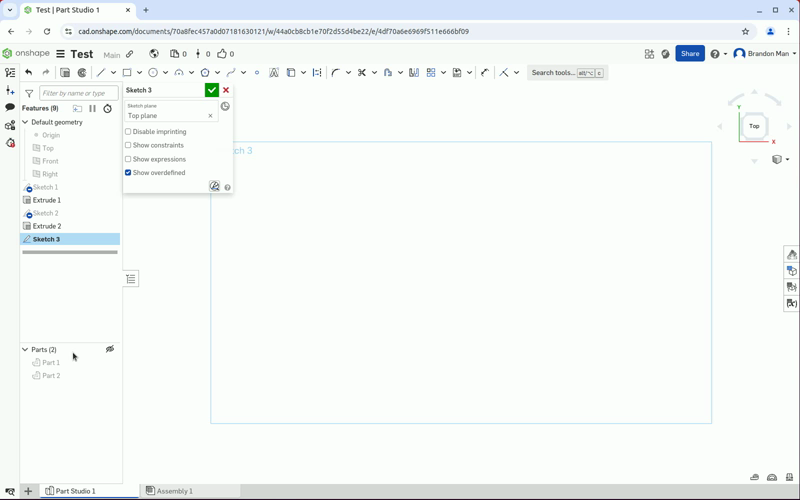
key(c)
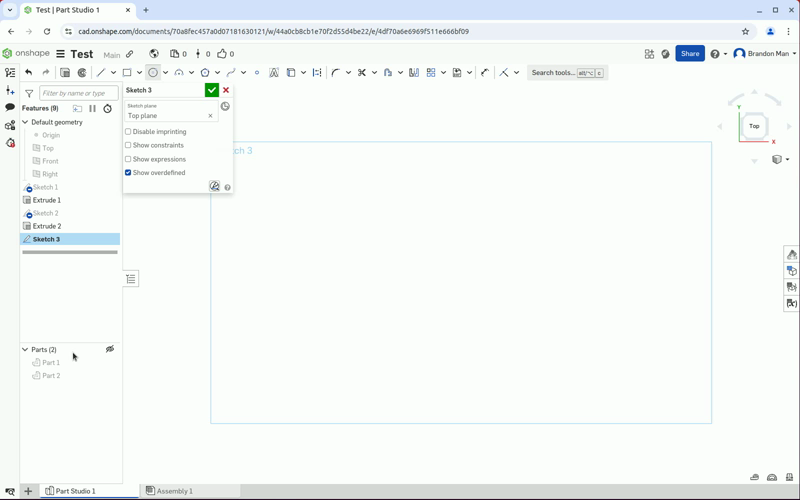
key_down(shift)
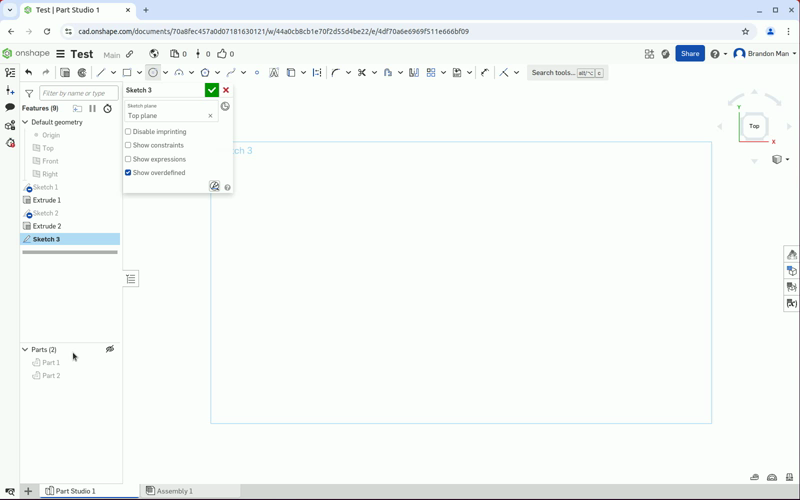
mouse_move(545, 254)
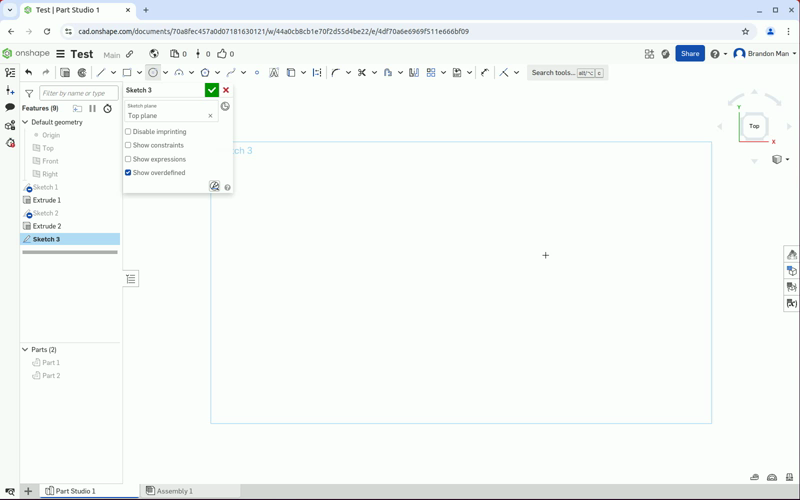
click(545, 254)
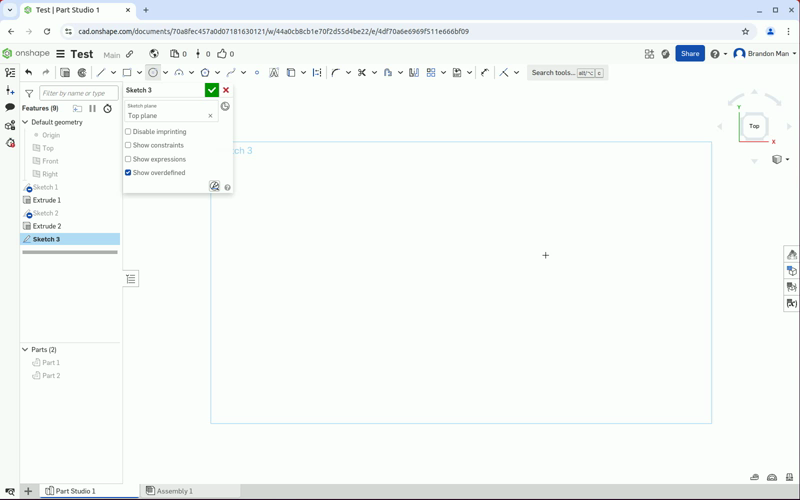
key_up(shift)
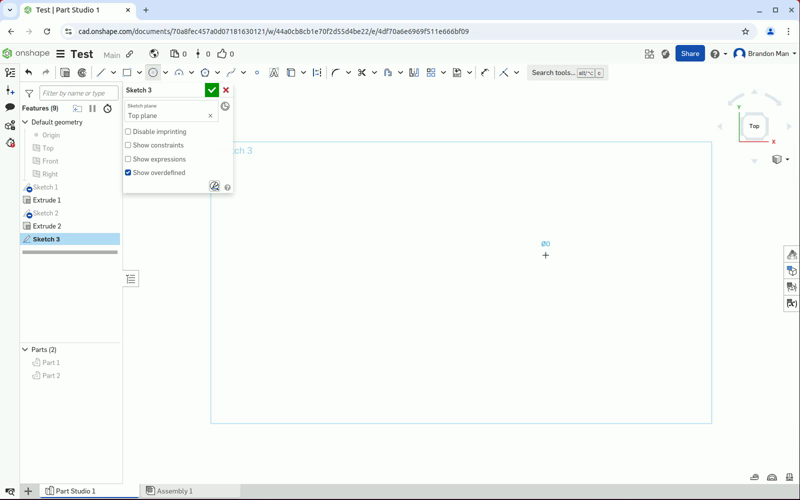
mouse_move(560, 254)
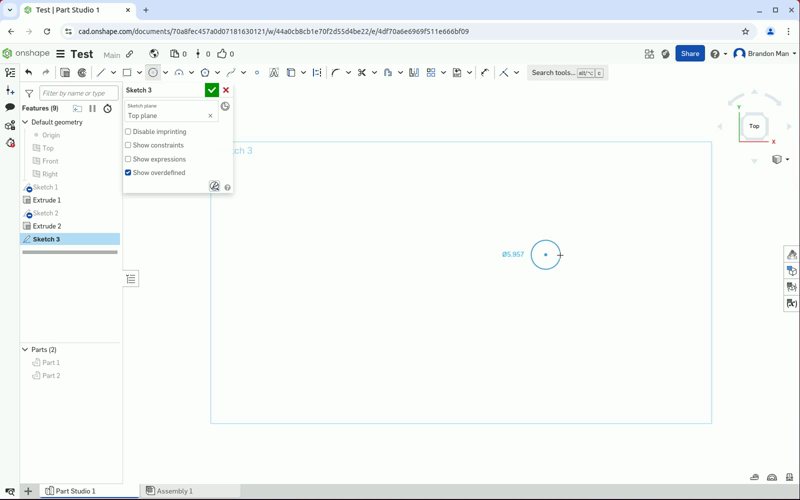
click(560, 254)
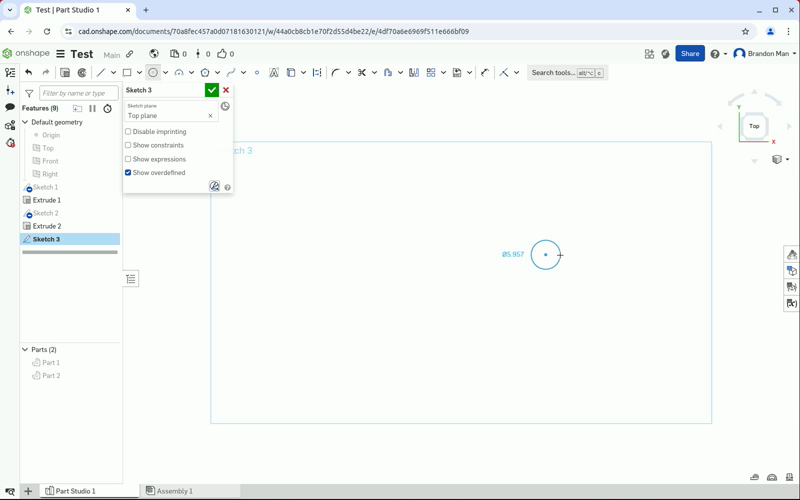
key(esc)
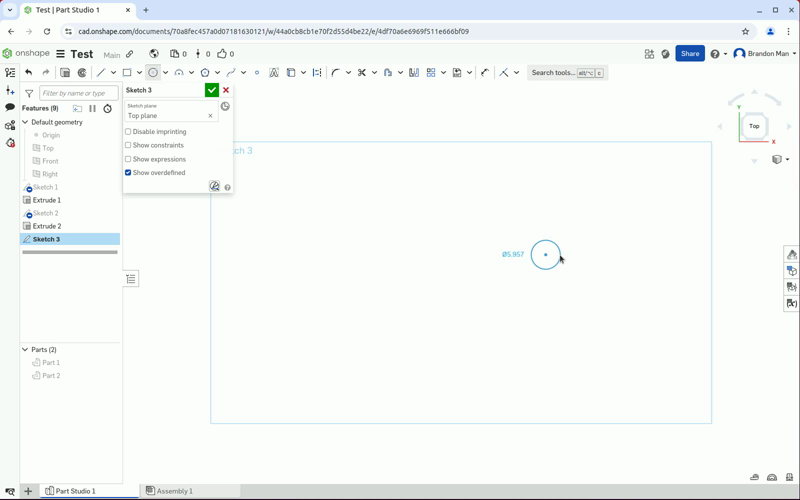
mouse_move(552, 260)
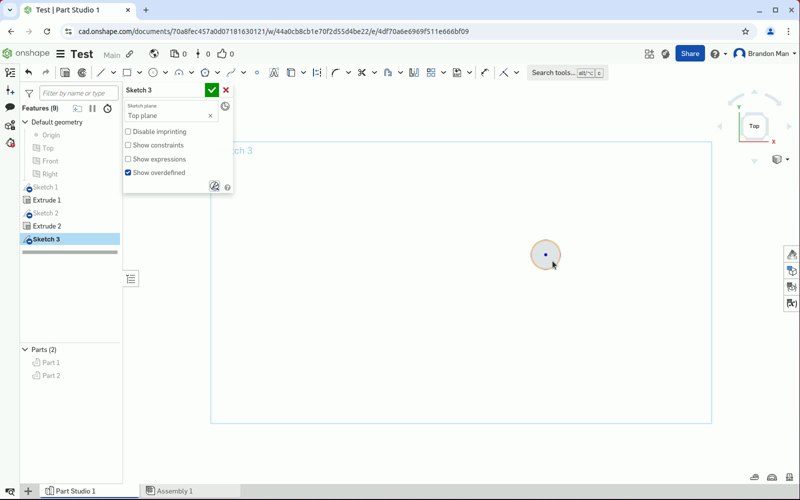
scroll(6)
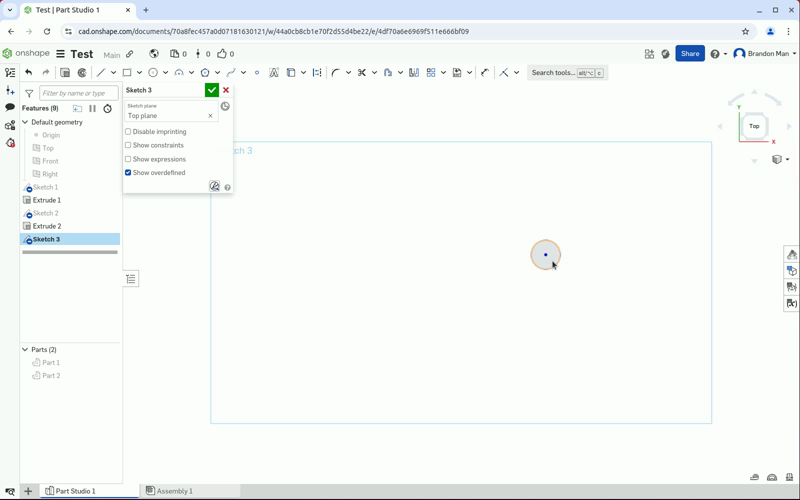
scroll(6)
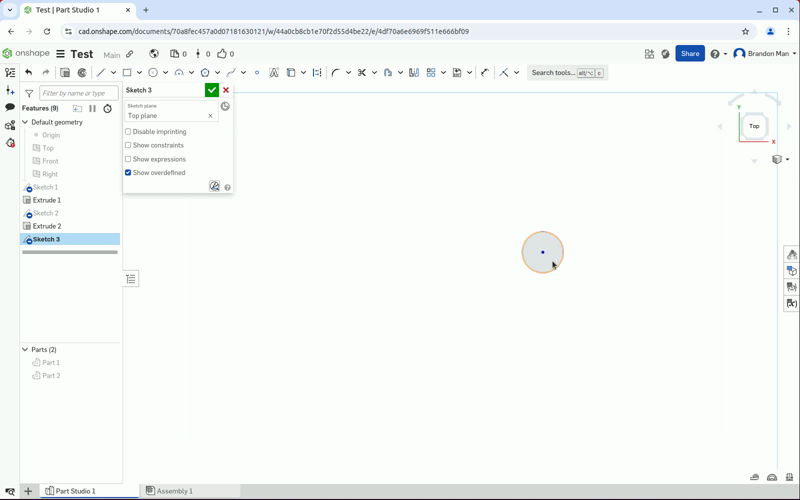
scroll(6)
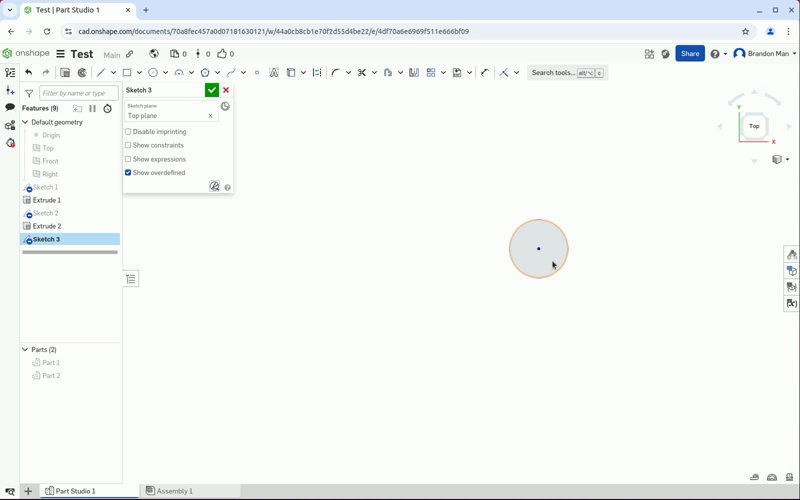
scroll(6)
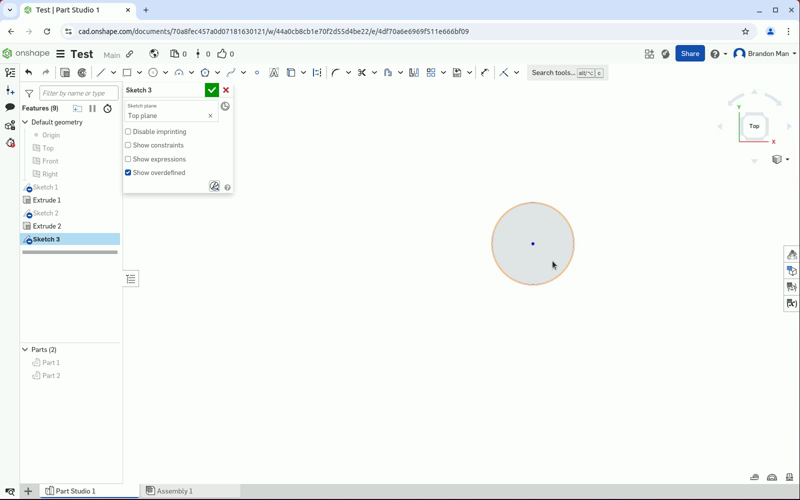
scroll(6)
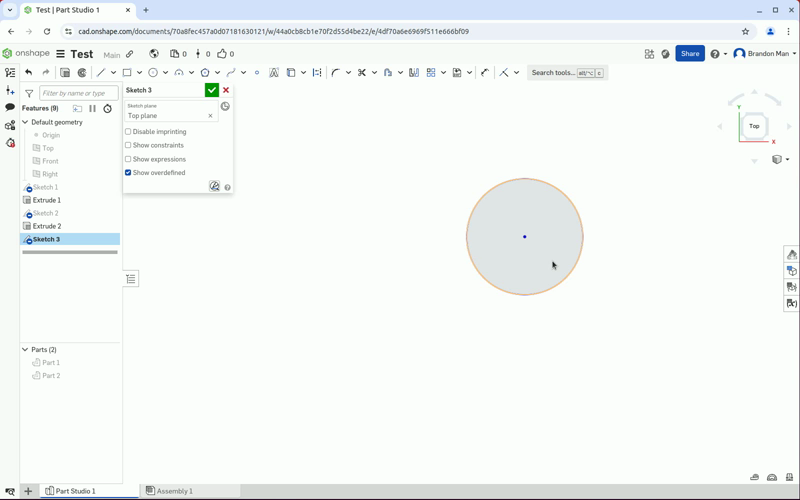
scroll(6)
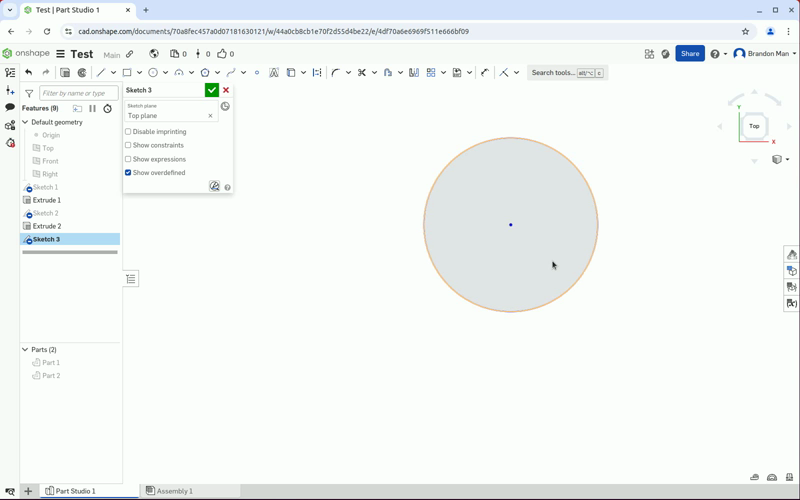
scroll(6)
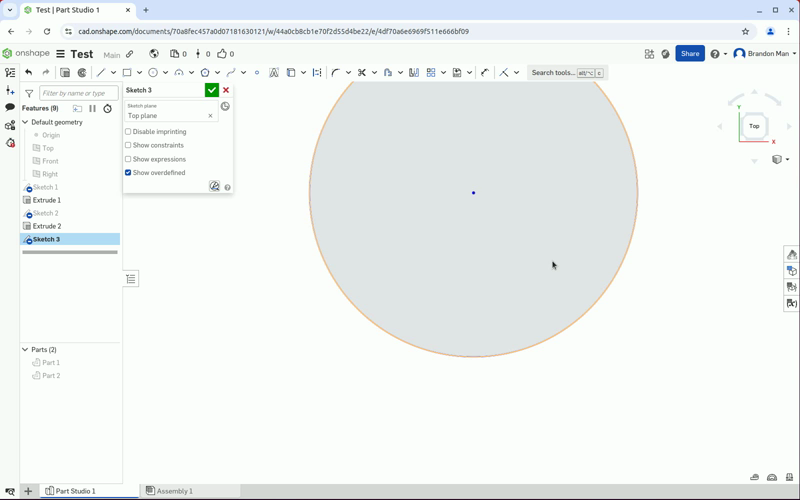
click(552, 260)
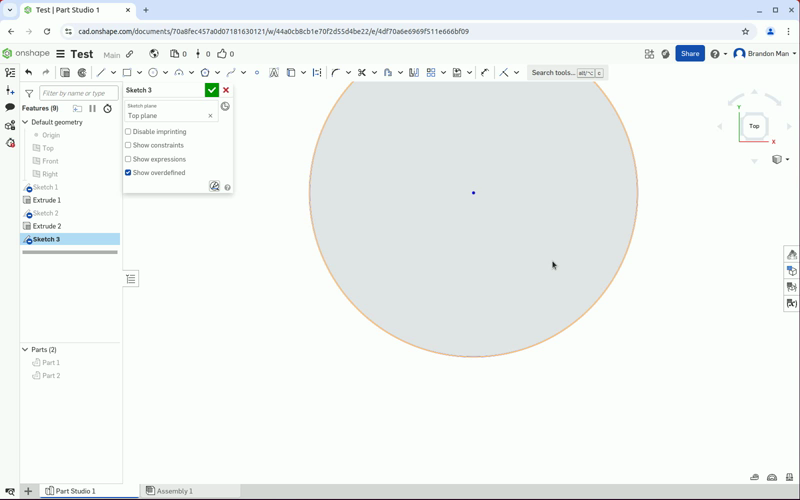
scroll(-6)
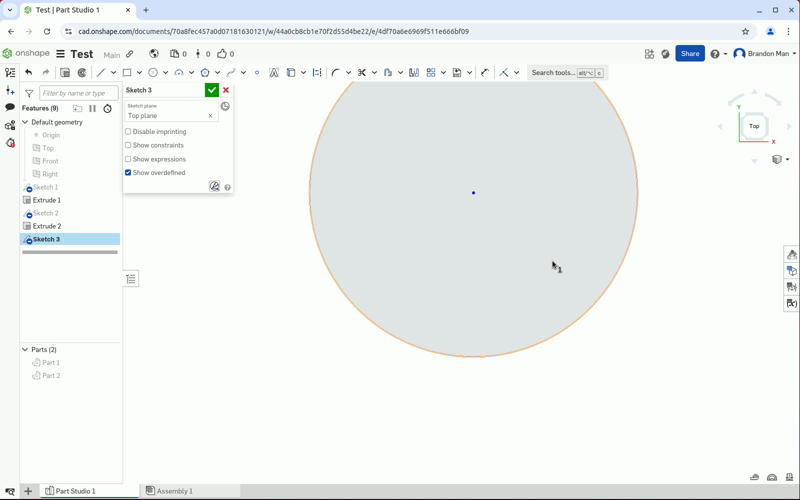
scroll(-6)
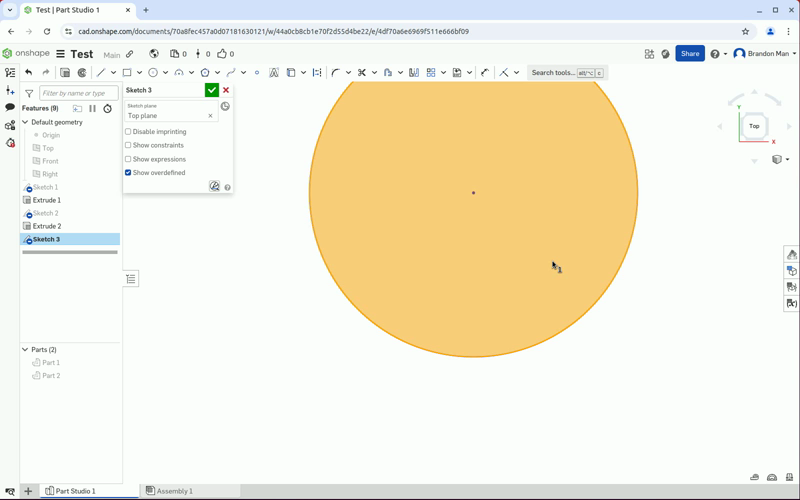
scroll(-6)
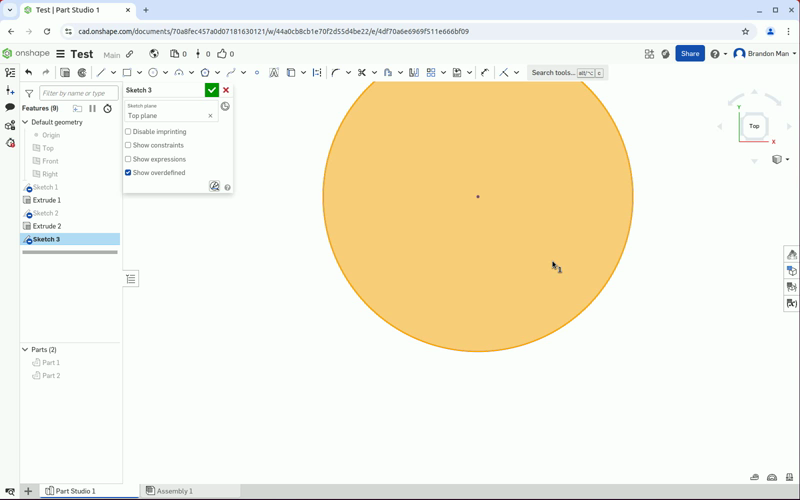
scroll(-6)
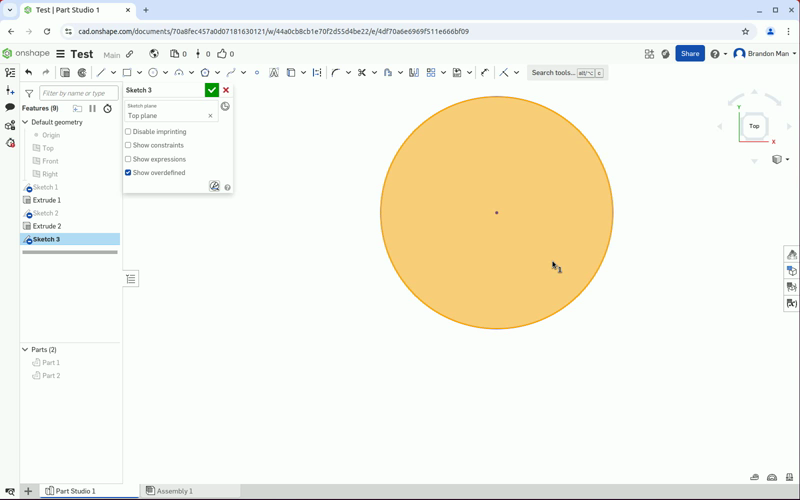
scroll(-6)
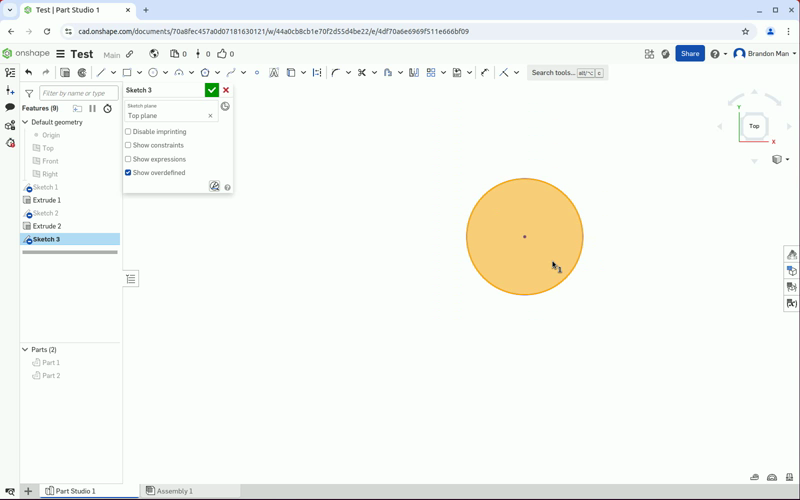
scroll(-6)
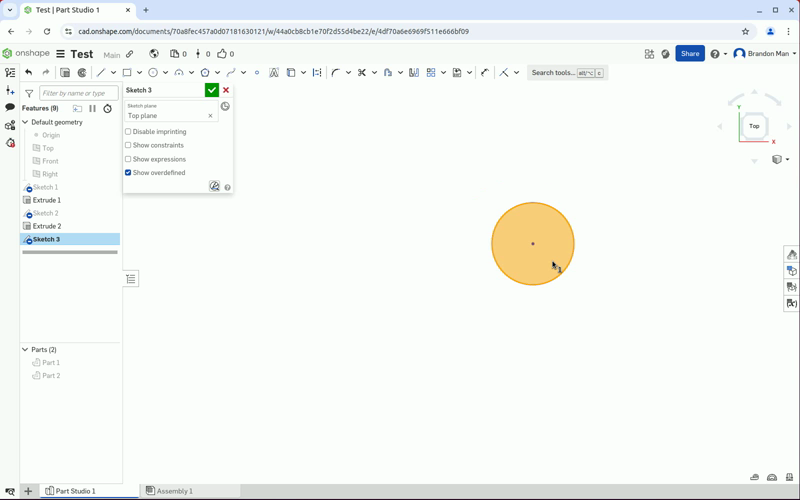
scroll(-6)
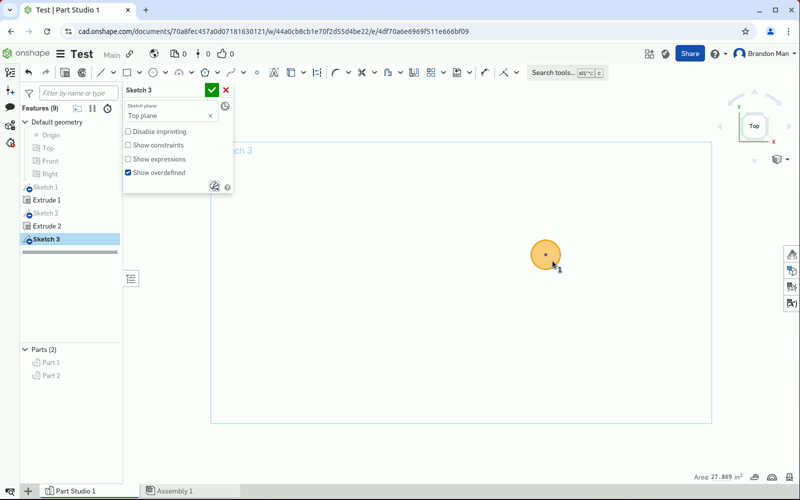
mouse_move(73, 352)
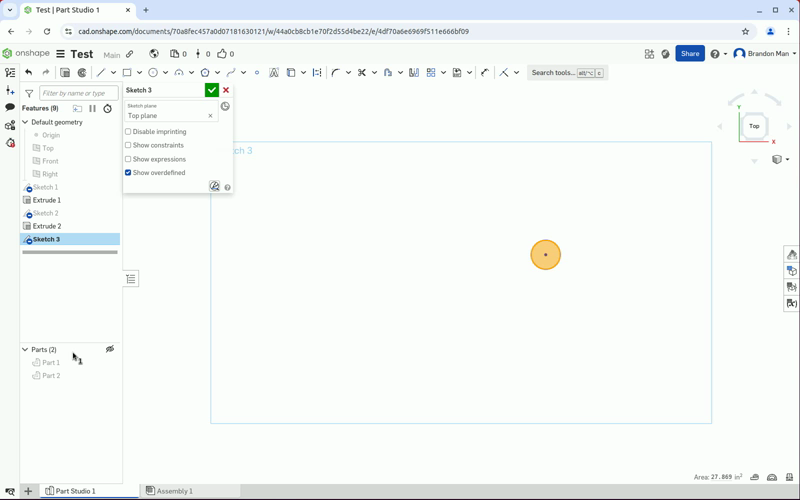
key(shift+y)
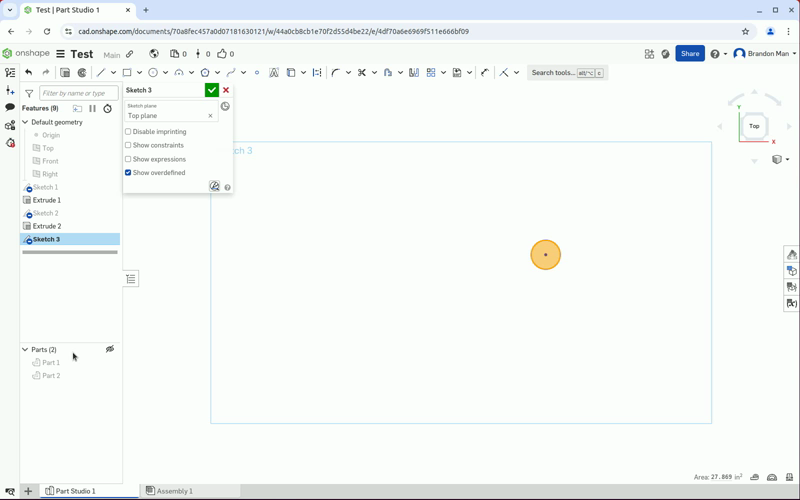
key(shift+e)
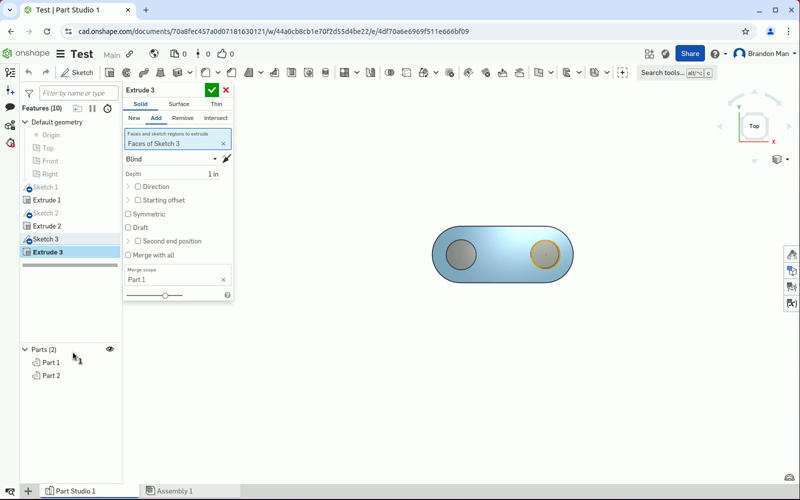
mouse_move(143, 106)
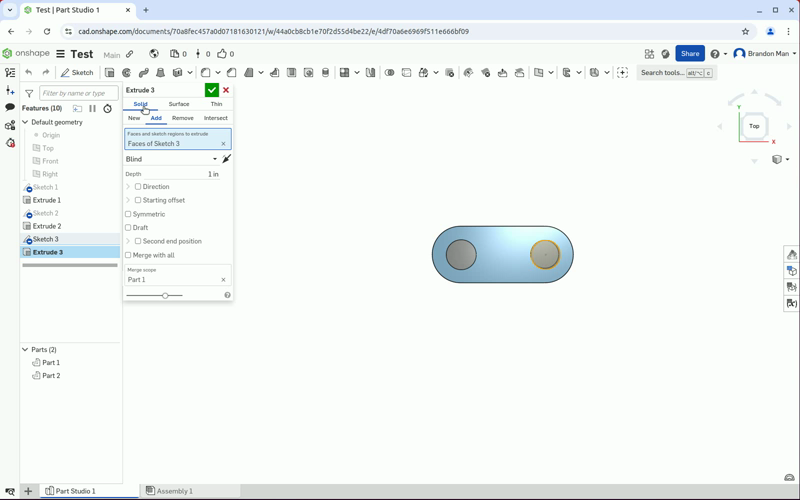
click(143, 106)
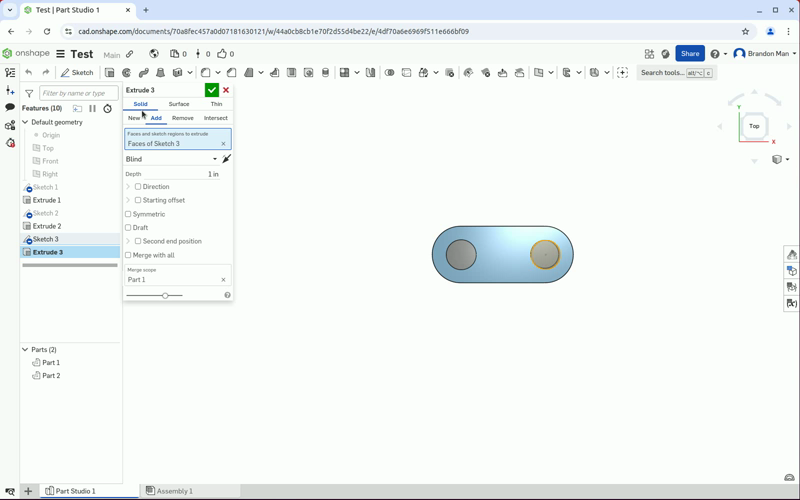
mouse_move(137, 120)
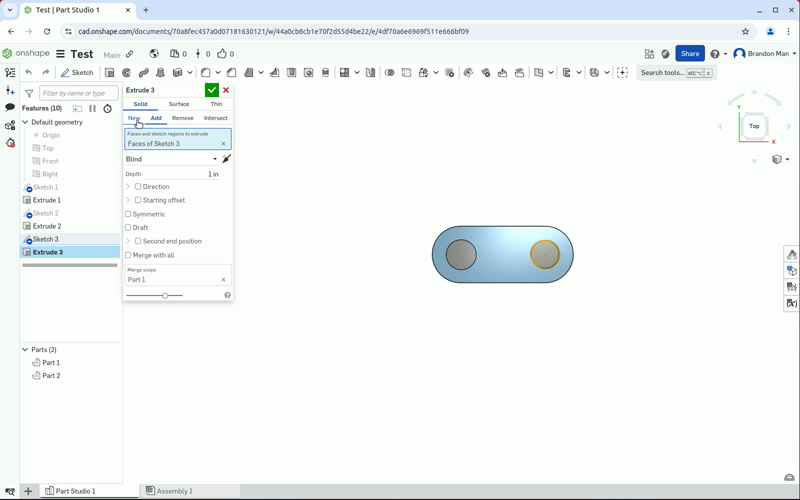
click(137, 120)
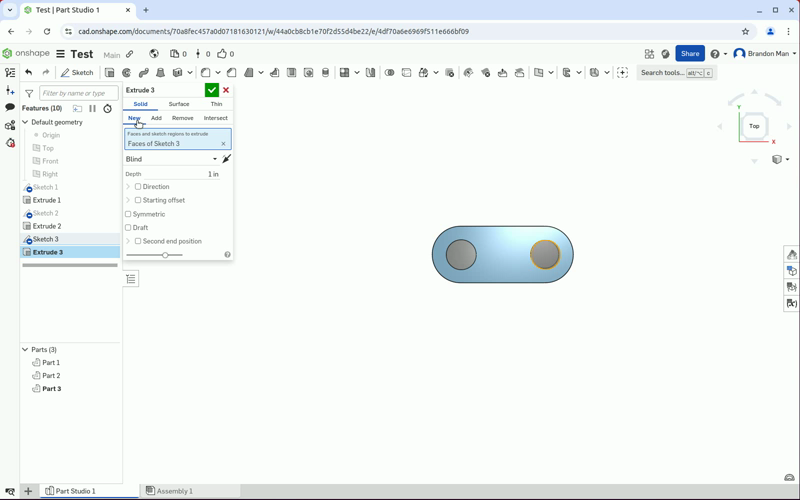
key(tab, 4)
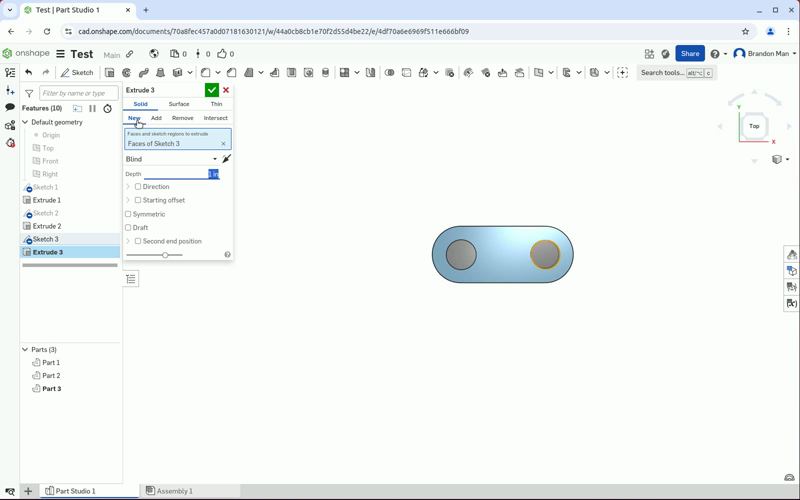
text(2.889)
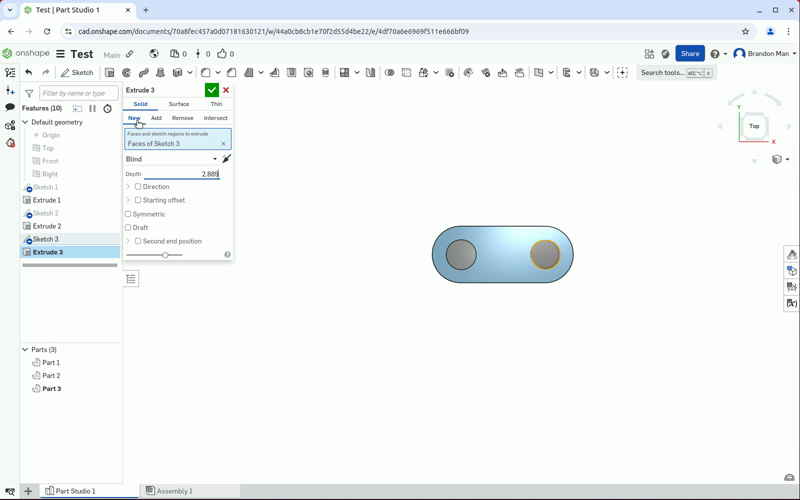
key(tab, 3)
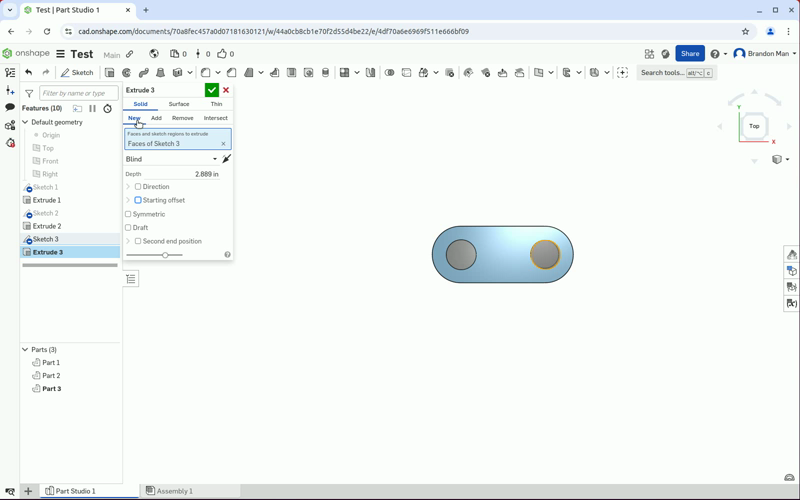
key(tab, 2)
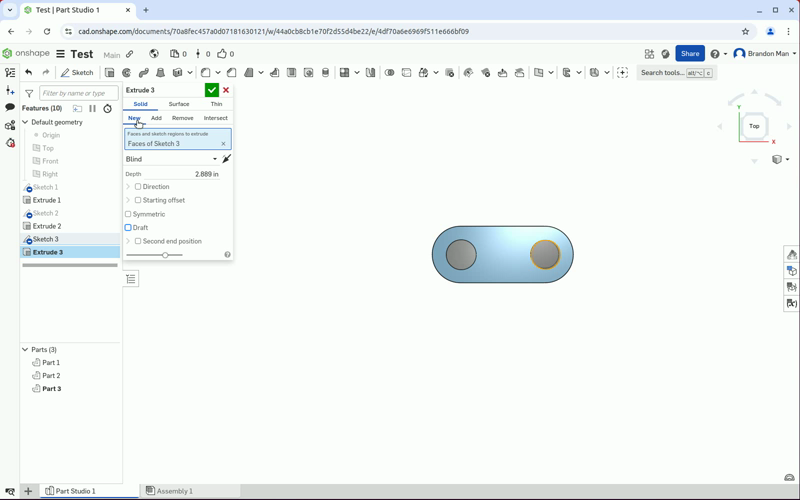
key(space)
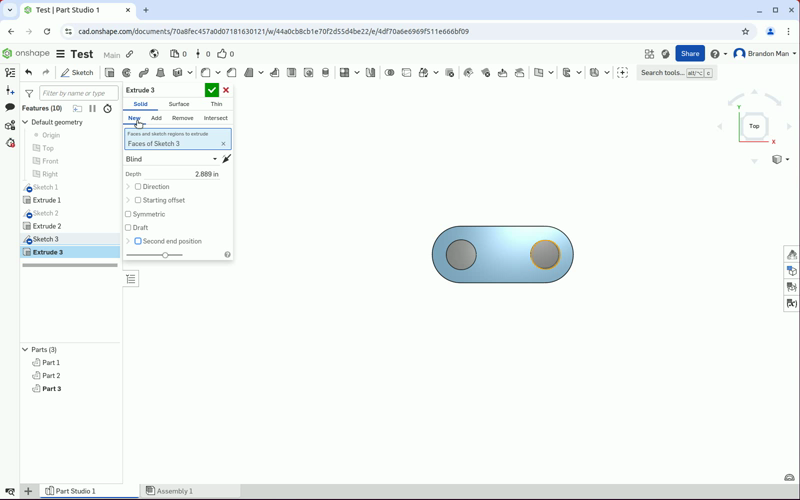
key(tab, 3)
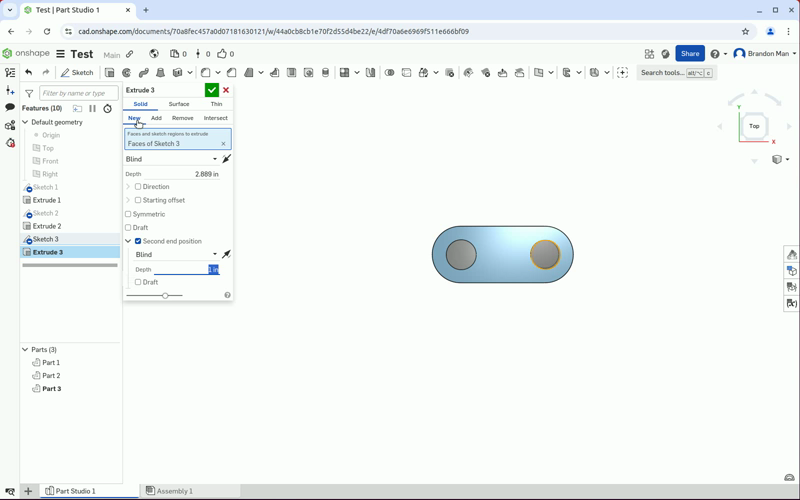
text(5.777)
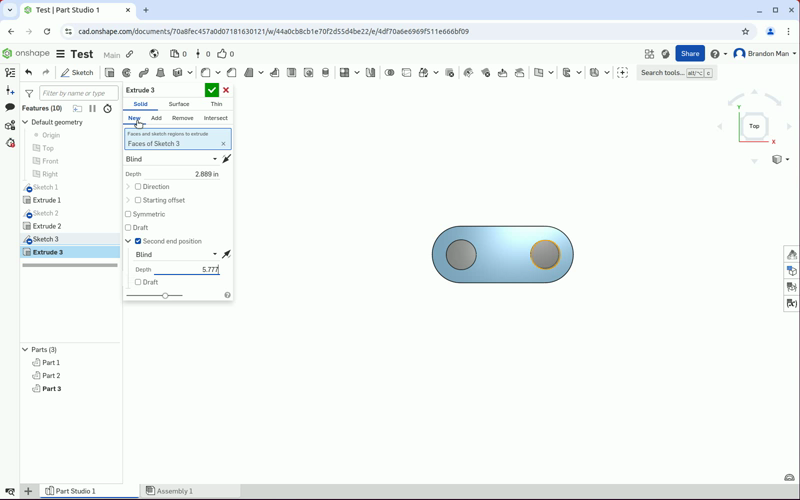
key(enter)
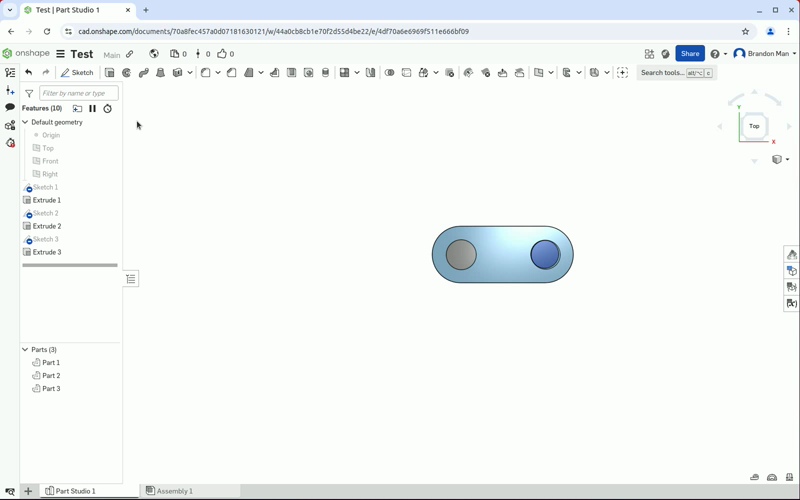
key(shift+h)
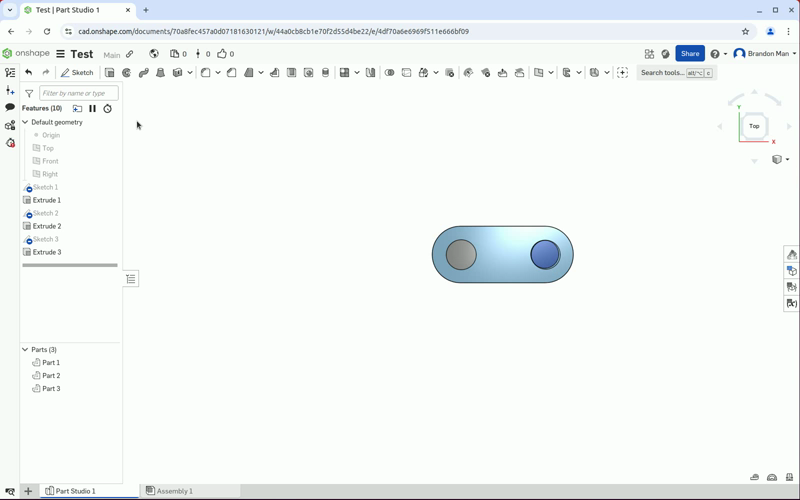
key(shift+h)
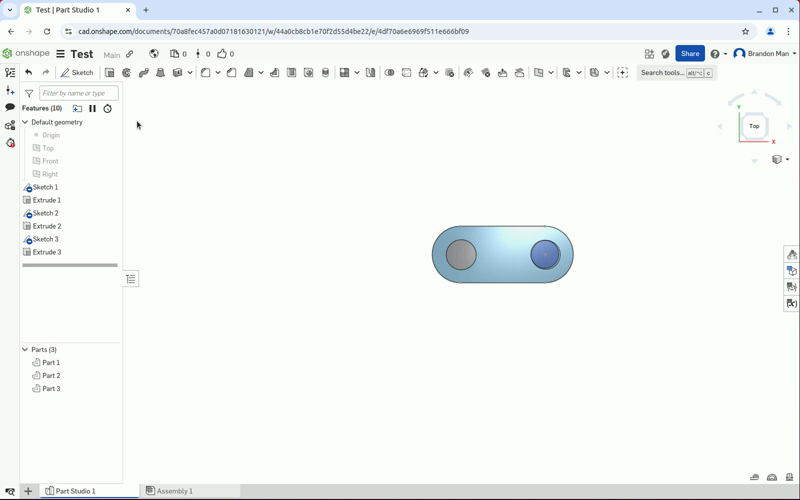
key(shift+7)
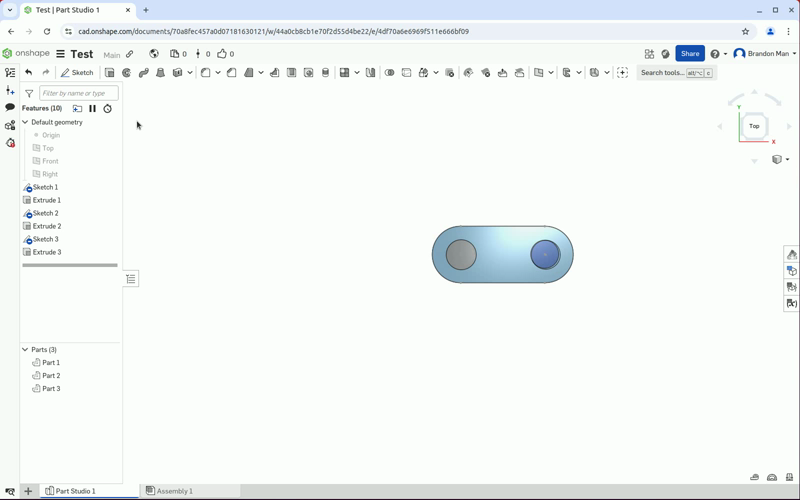
key(up, 3)
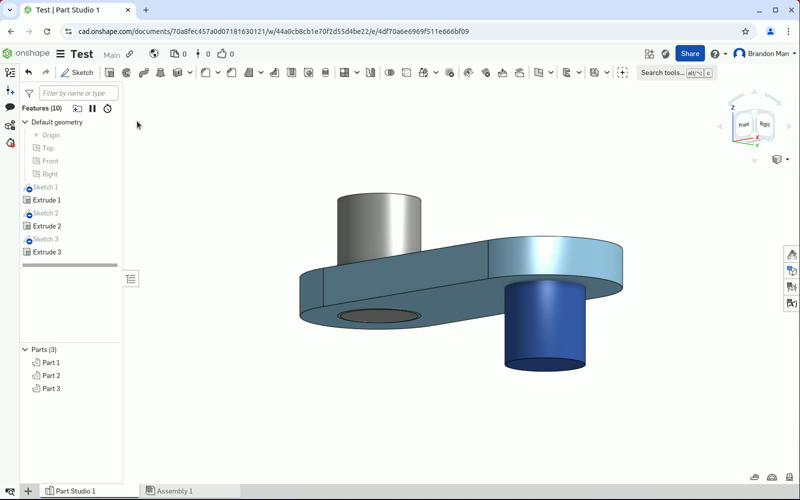
key(left, 3)
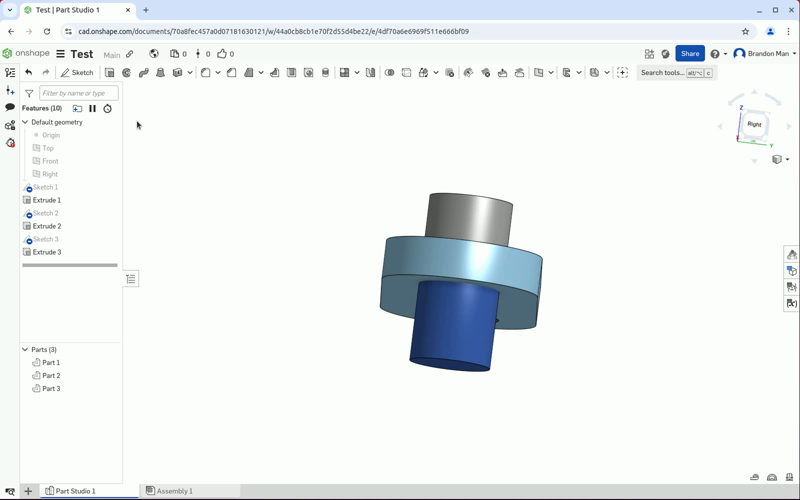
key(right, 3)
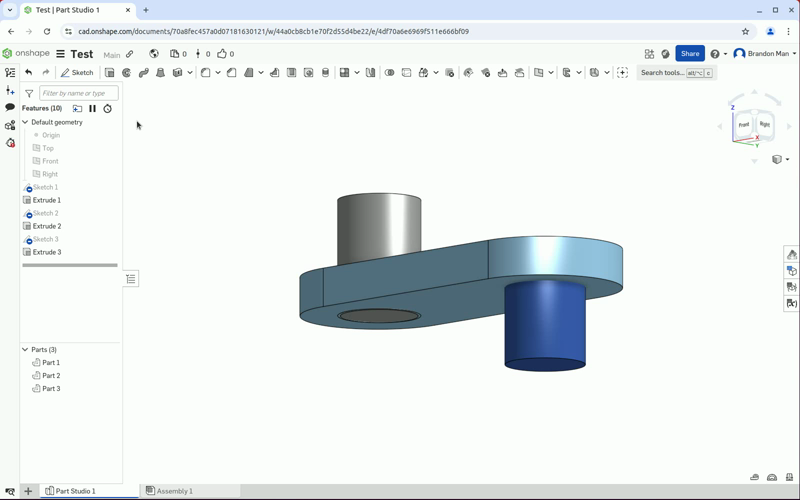
key(down, 3)
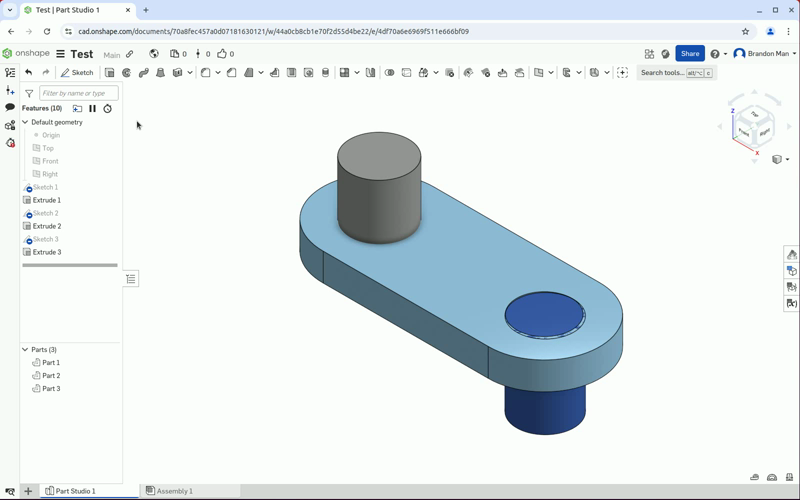
mouse_move(73, 189)
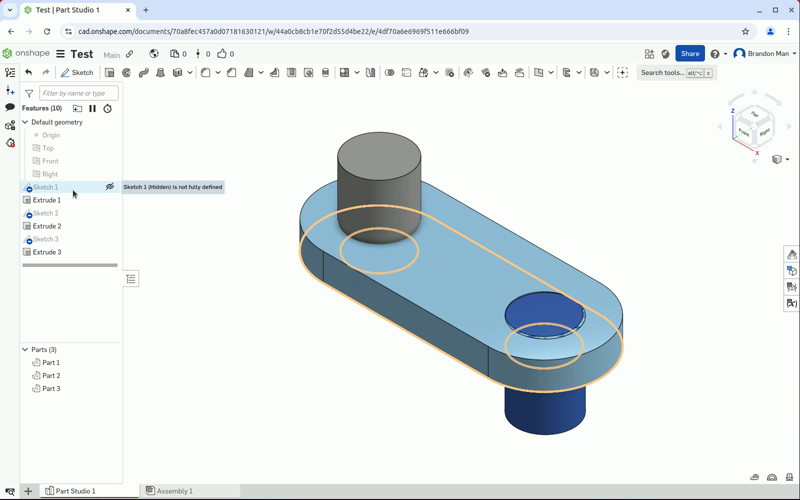
click(73, 189)